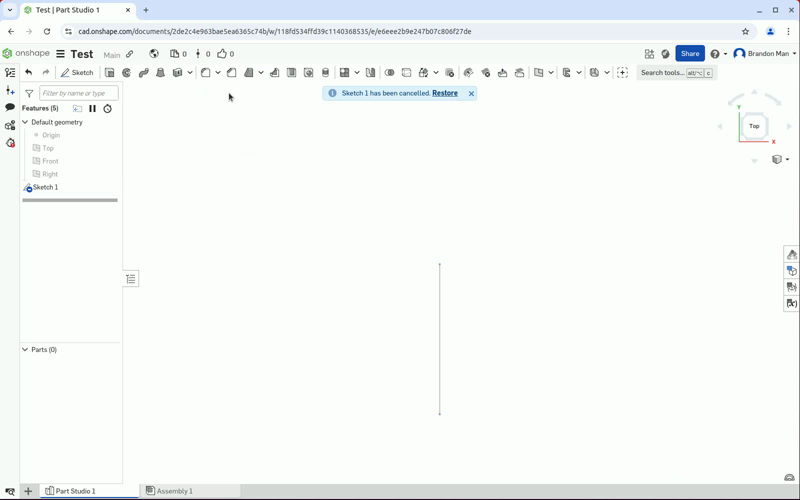
key(shift+h)
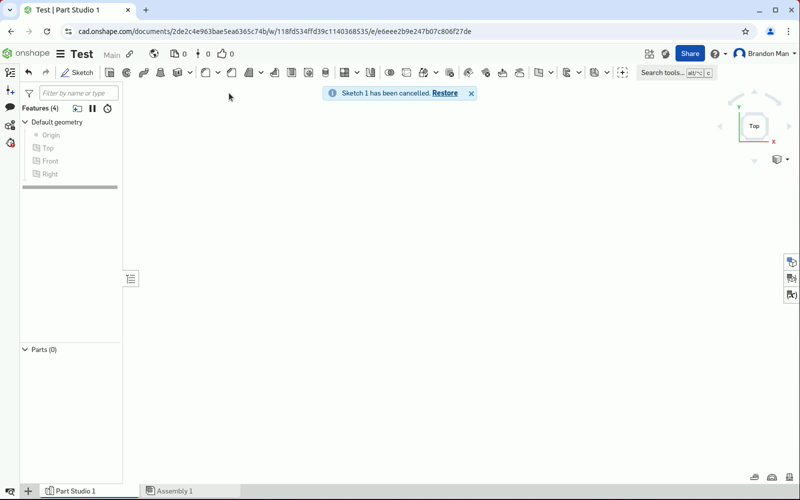
mouse_move(73, 352)
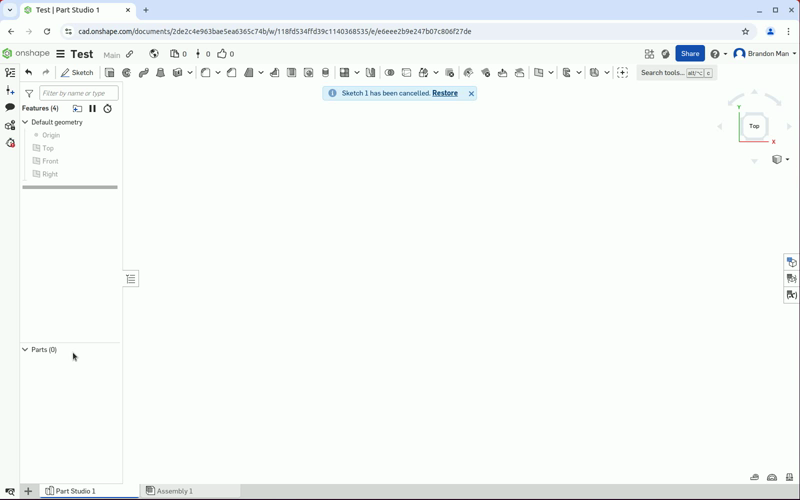
key(y)
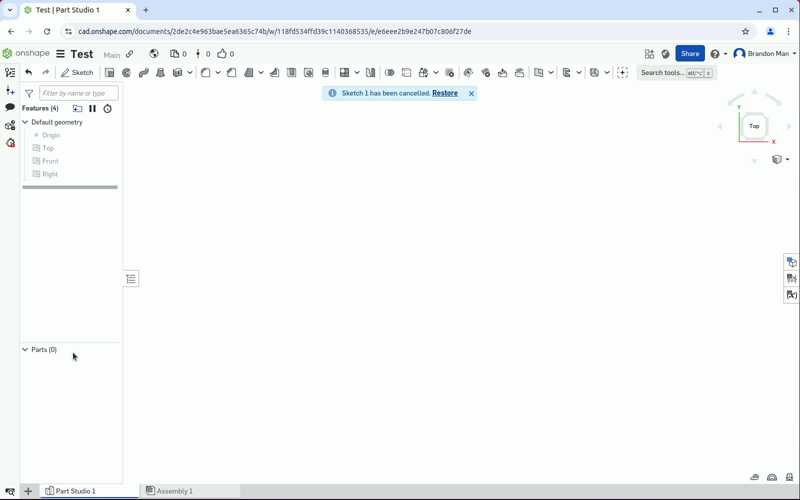
key(shift+p)
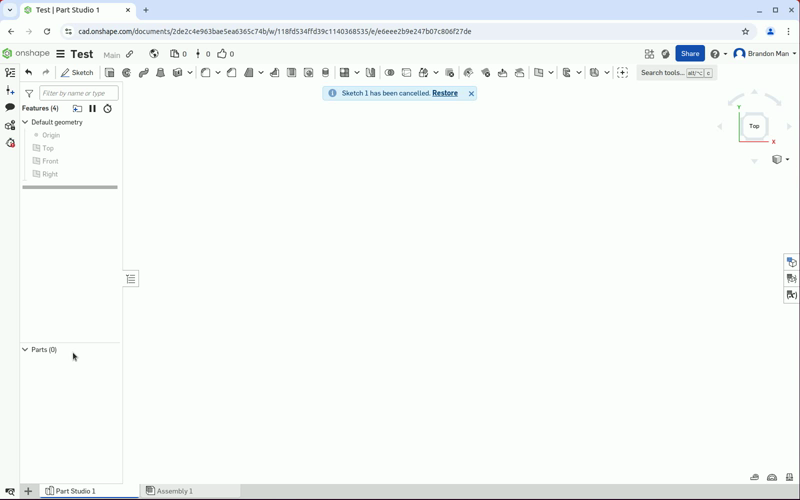
key(space)
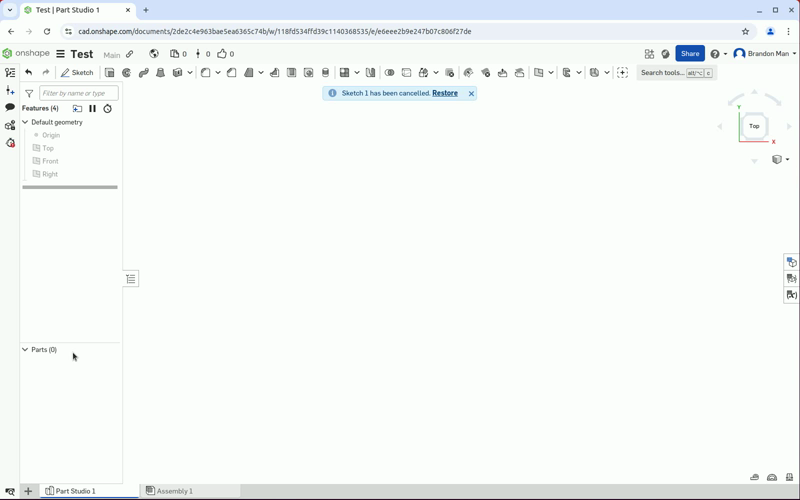
key_down(shift)
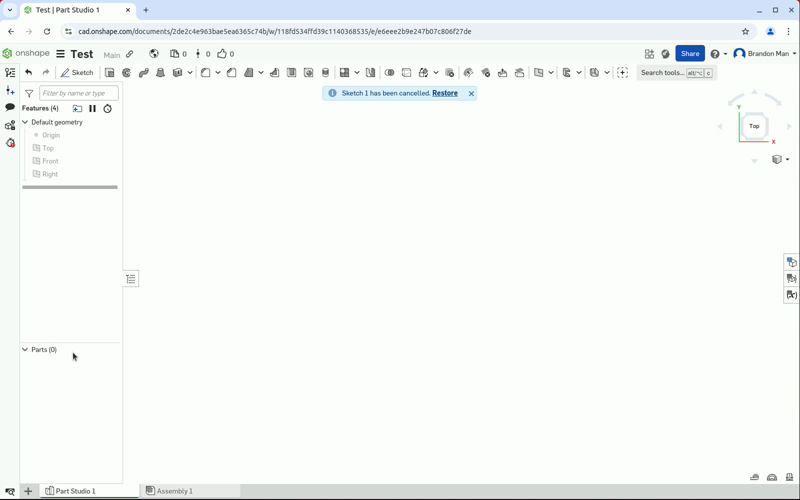
key(up)
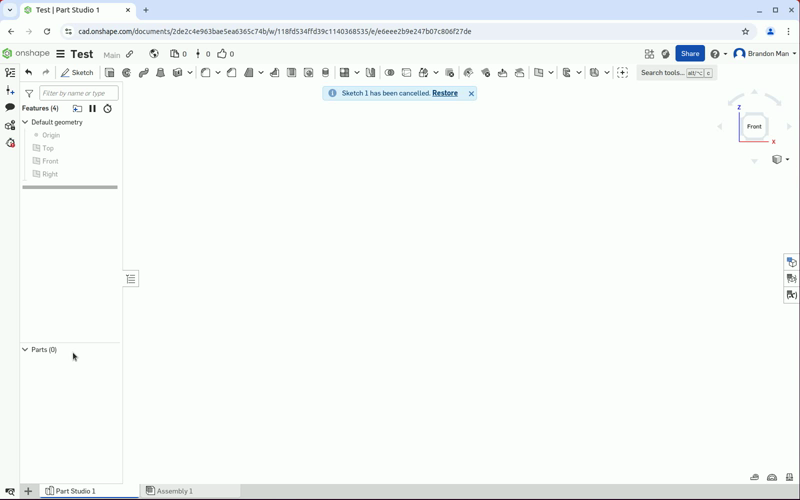
key_up(shift)
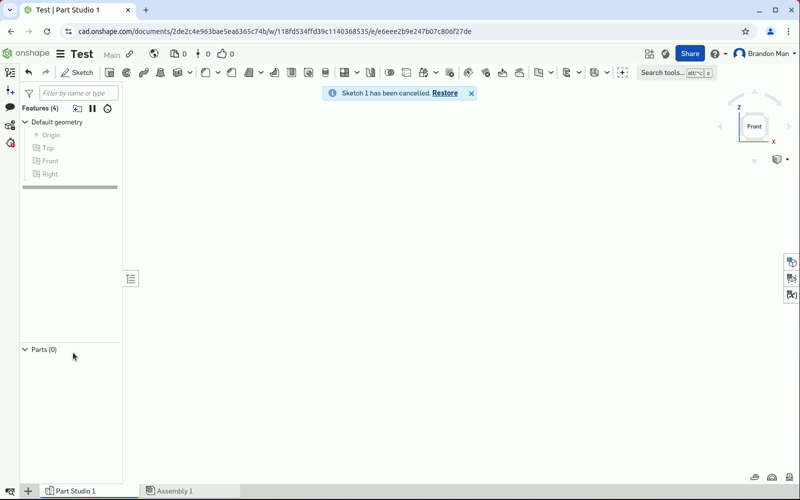
key(space)
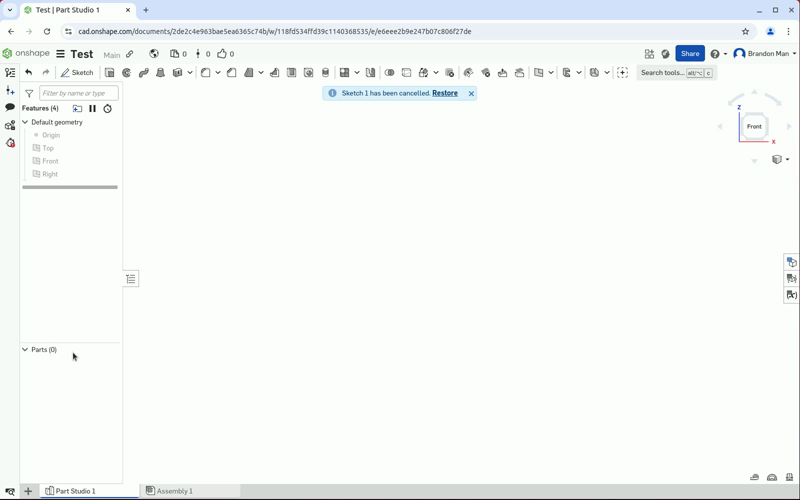
key_down(shift)
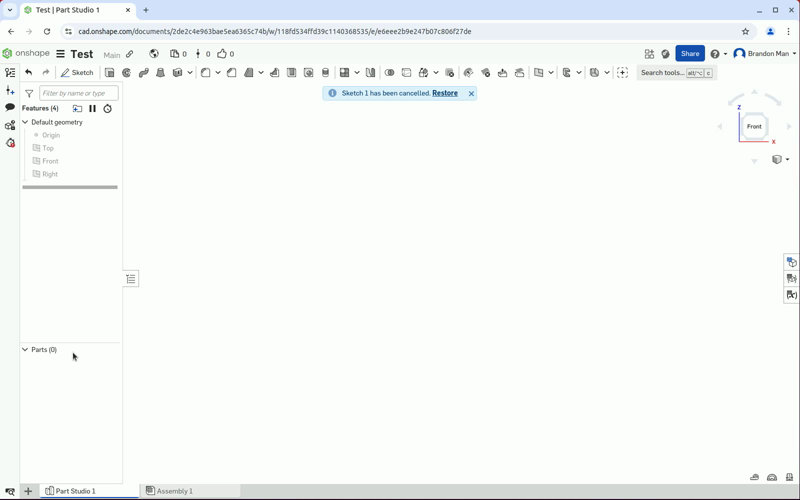
key(left)
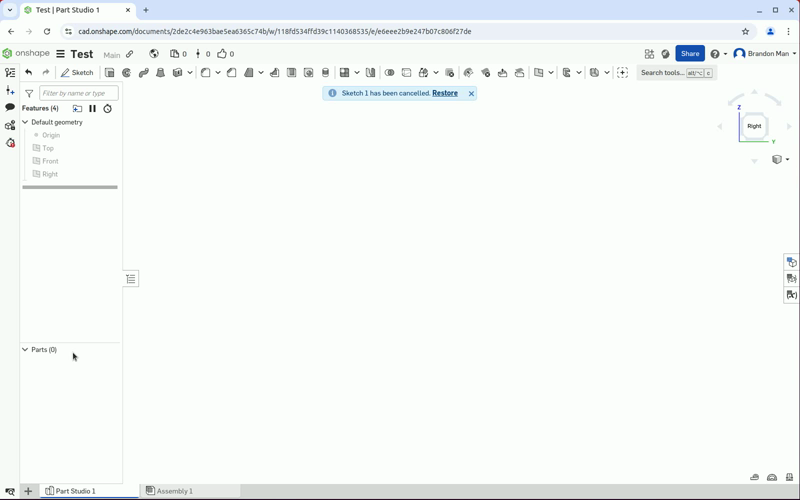
key_up(shift)
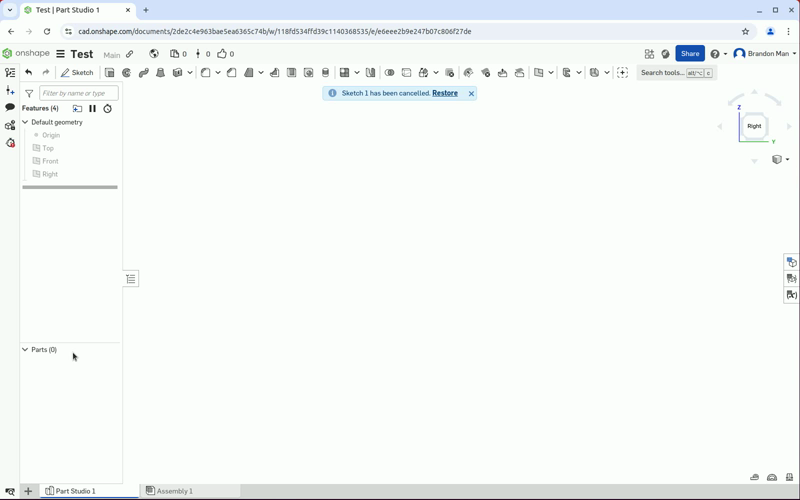
mouse_move(73, 352)
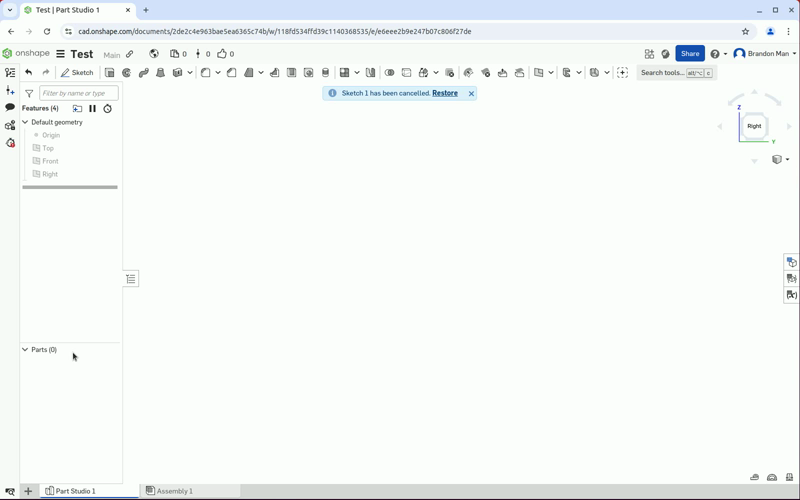
key(shift+y)
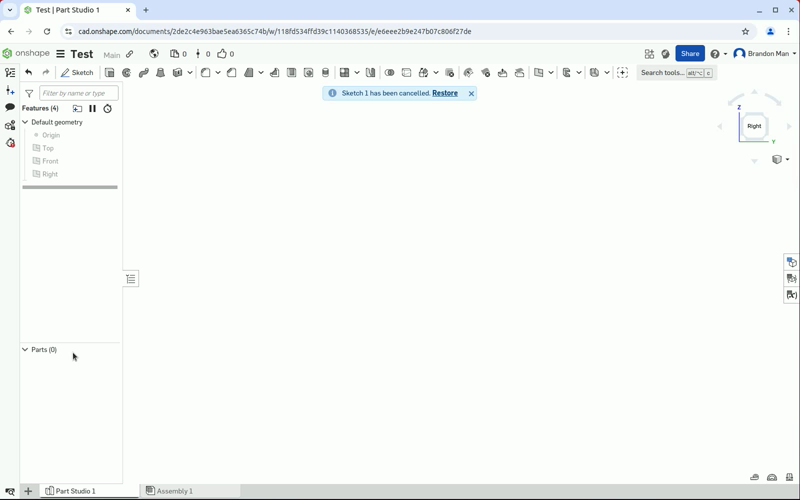
key(shift+s)
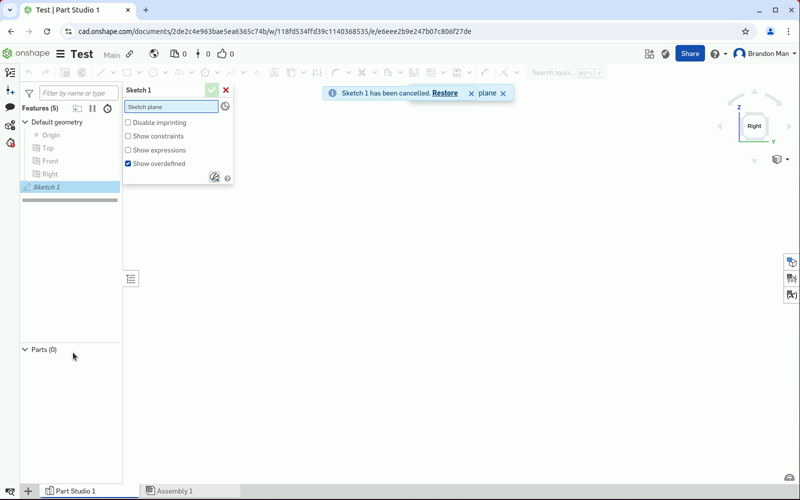
mouse_move(73, 176)
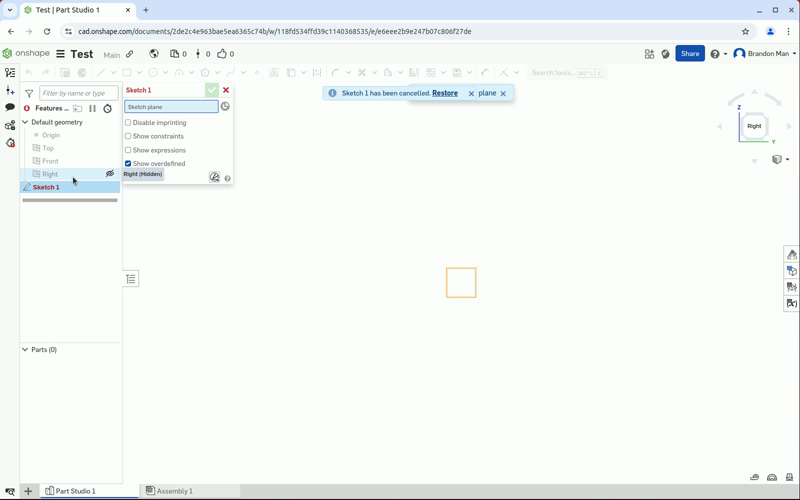
click(73, 176)
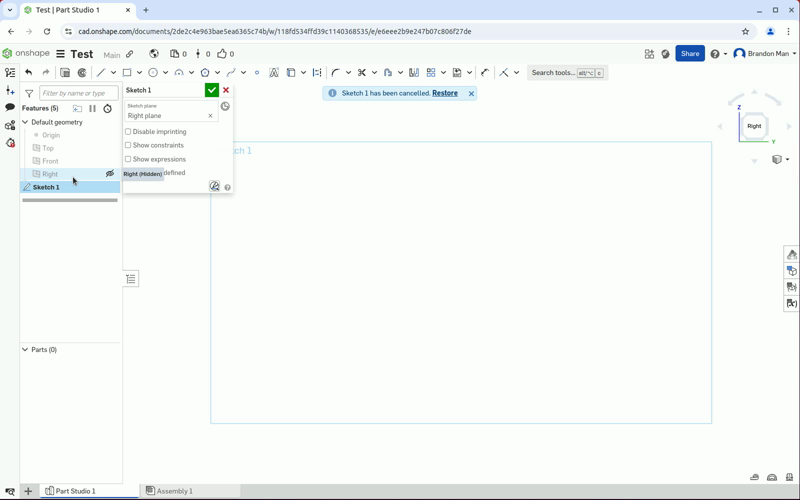
mouse_move(73, 352)
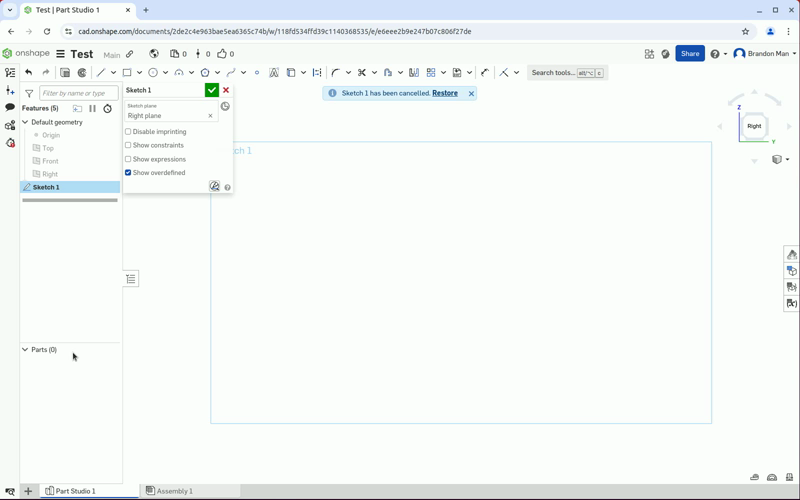
key(y)
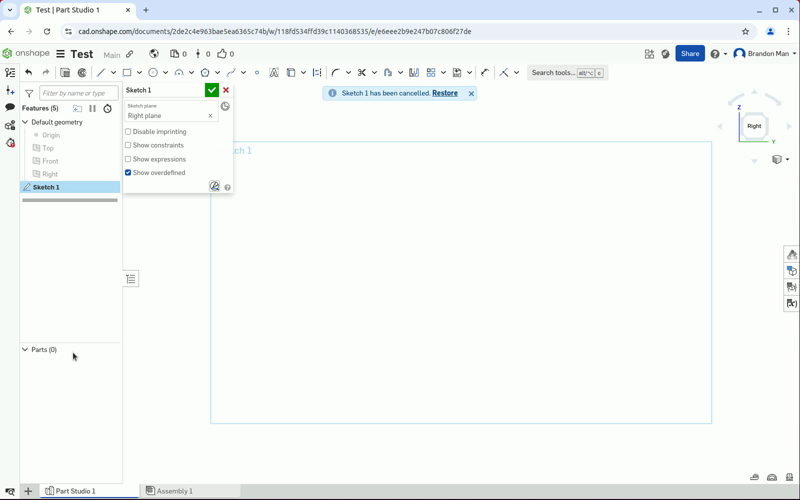
key(l)
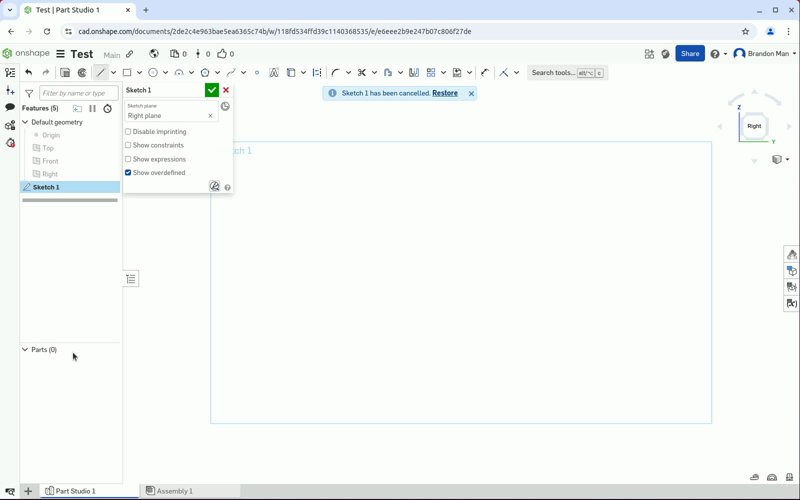
key_down(shift)
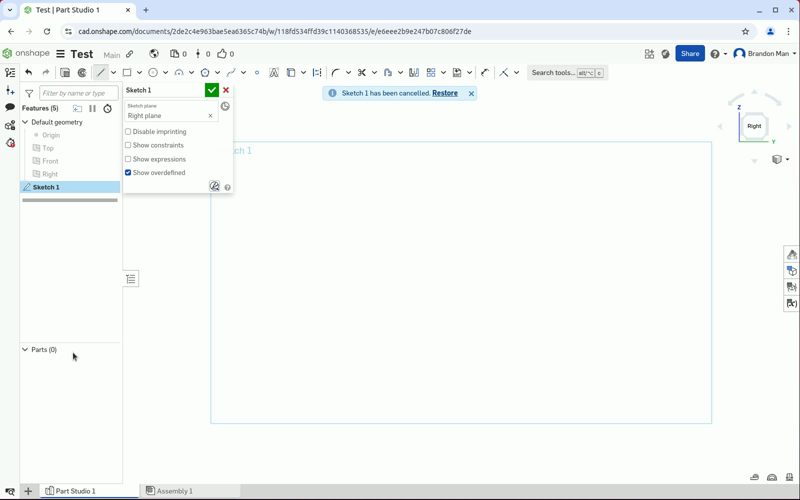
mouse_move(348, 282)
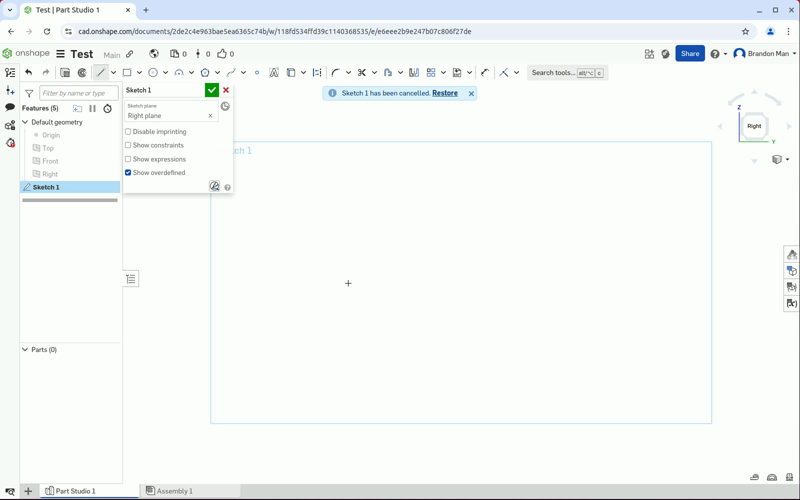
click(348, 282)
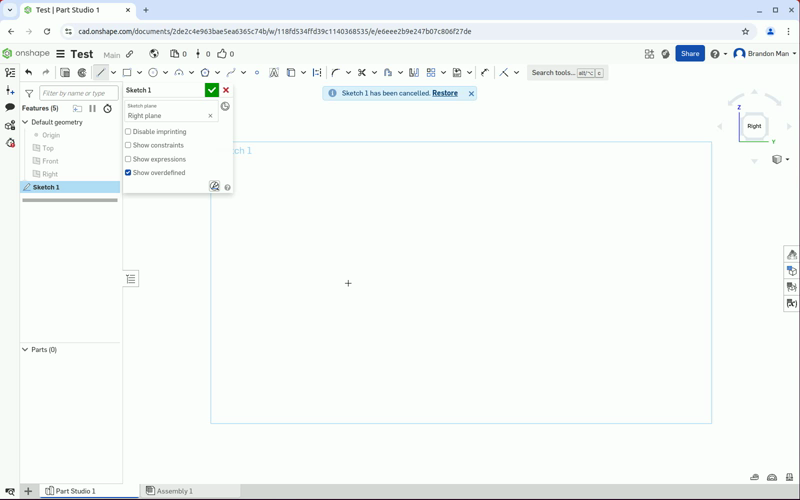
key_up(shift)
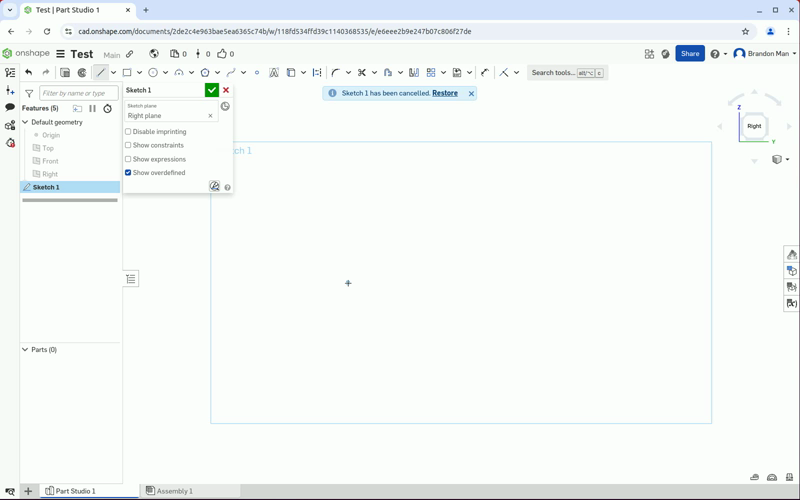
key_down(shift)
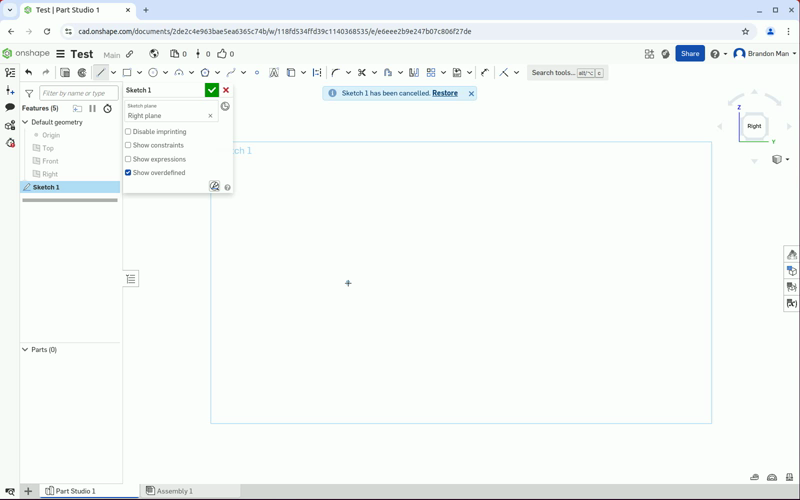
mouse_move(460, 282)
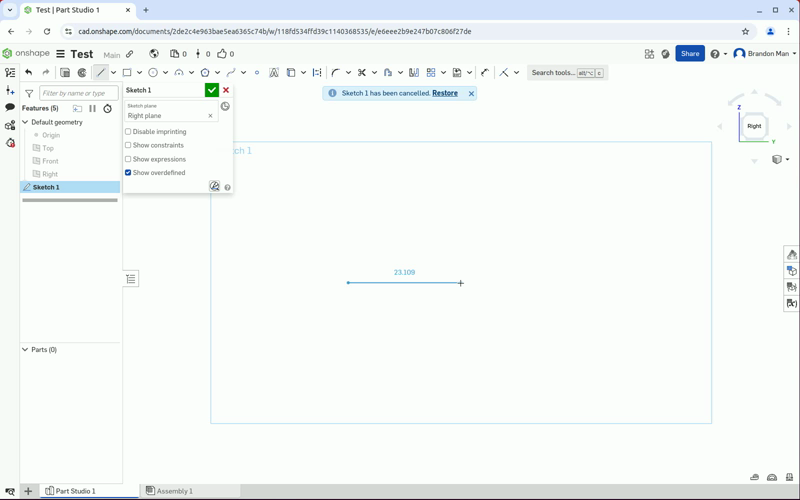
click(460, 282)
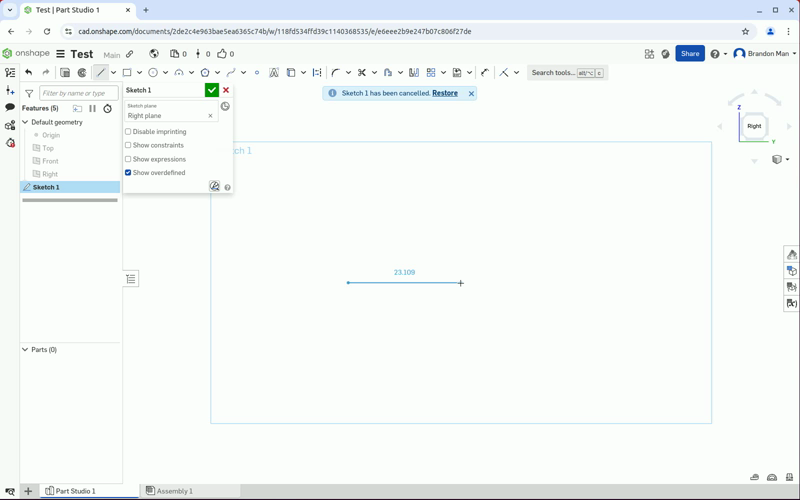
key_up(shift)
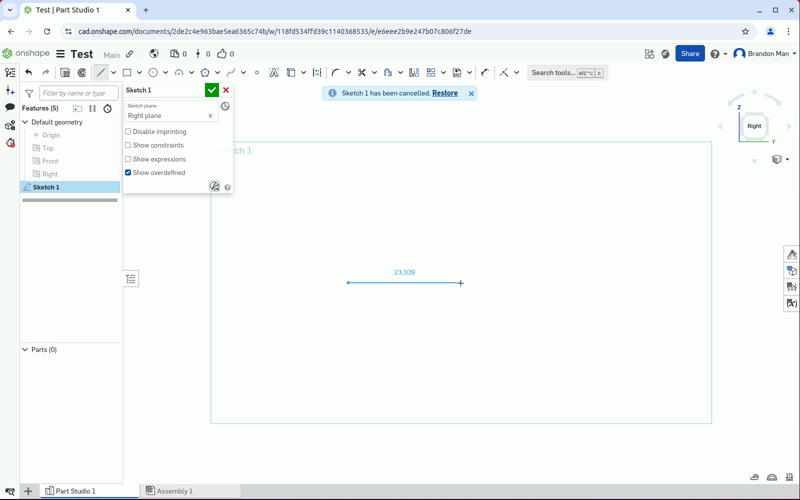
key_down(shift)
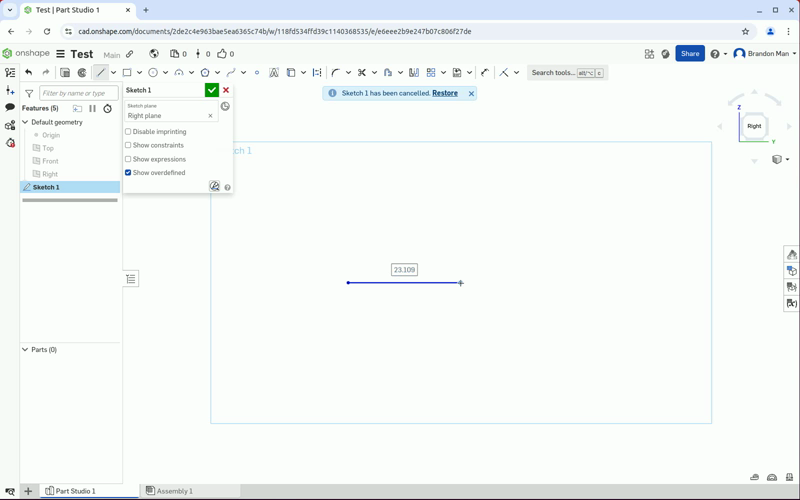
mouse_move(490, 282)
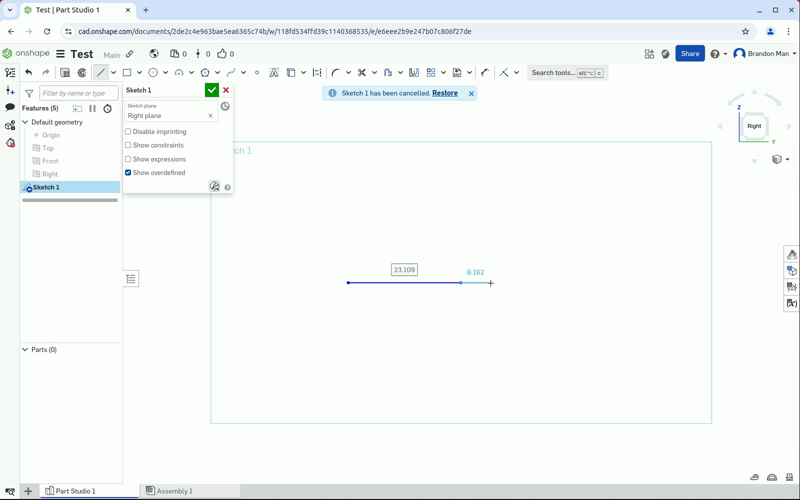
mouse_move(460, 248)
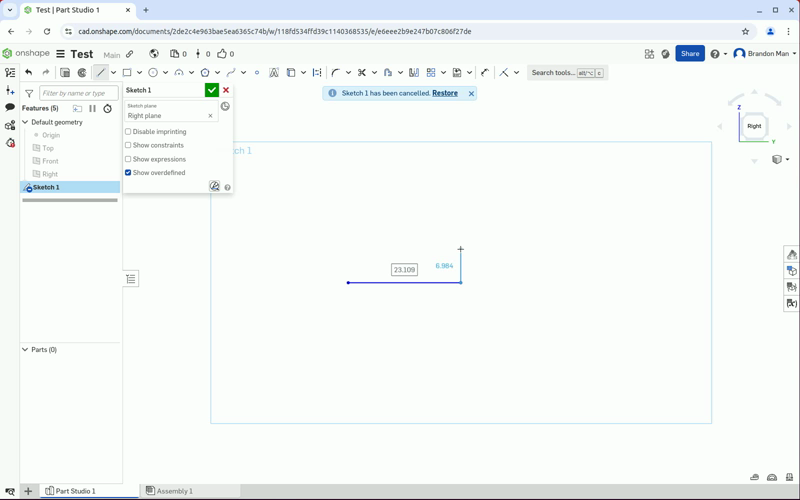
click(460, 248)
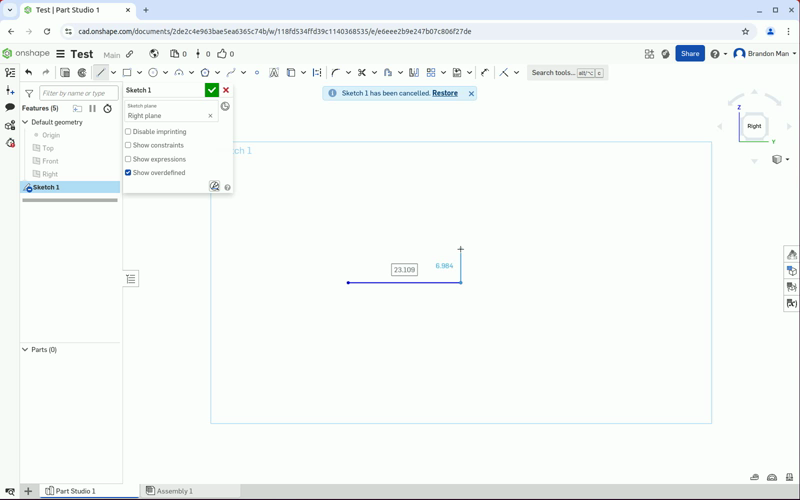
key_up(shift)
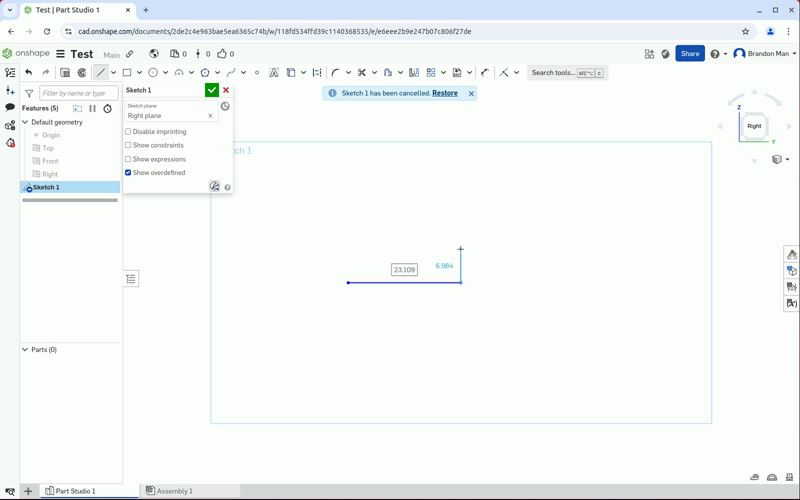
key_down(shift)
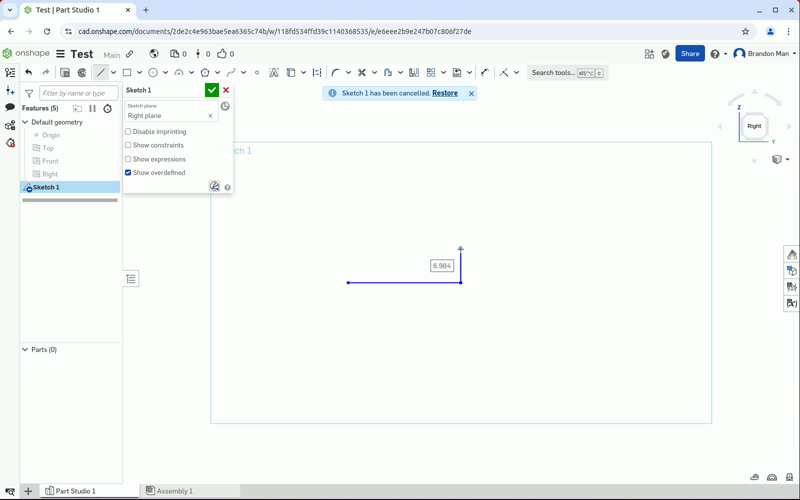
mouse_move(348, 248)
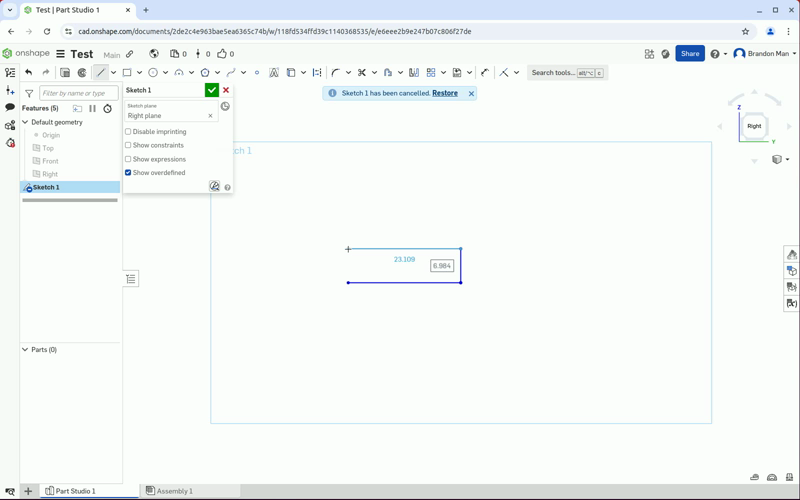
click(348, 248)
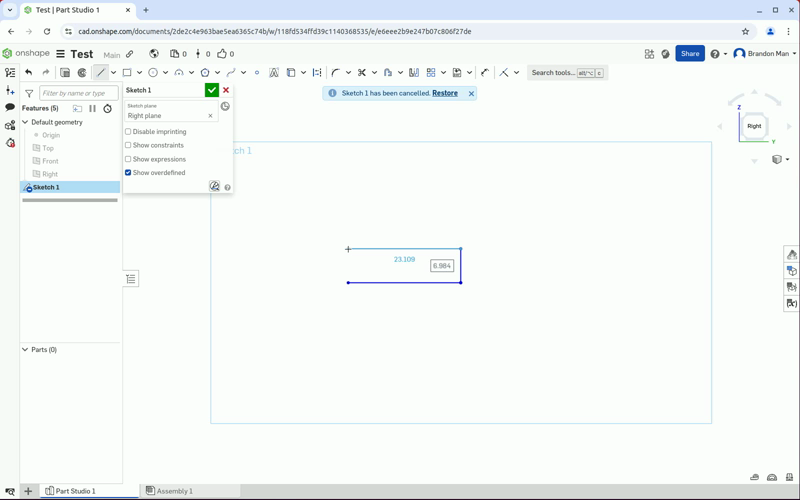
key_up(shift)
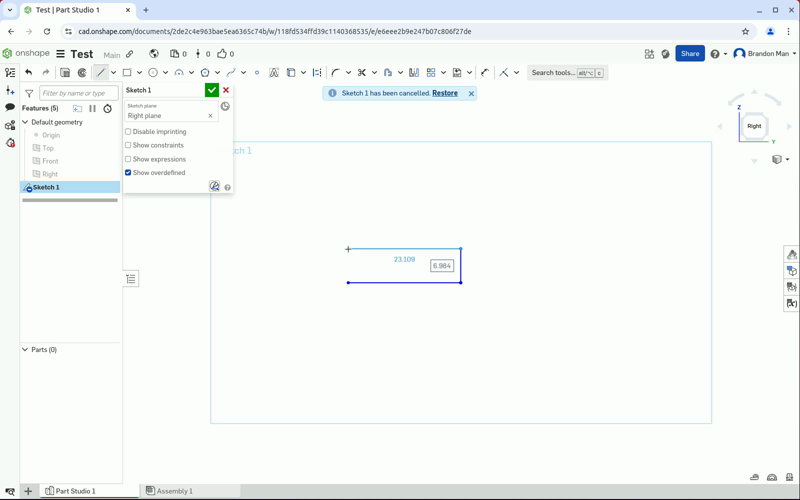
mouse_move(378, 248)
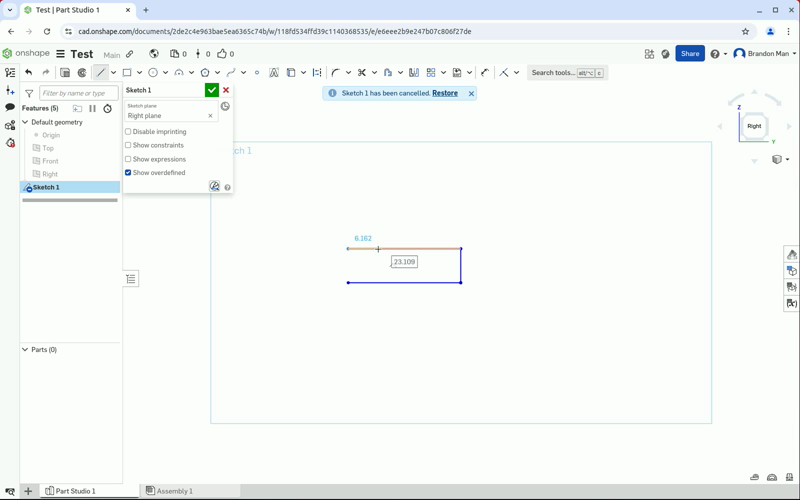
key_down(shift)
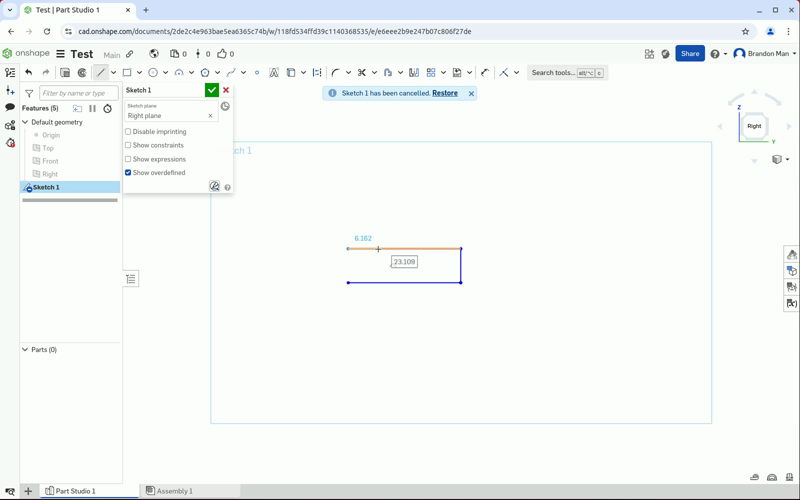
mouse_move(348, 282)
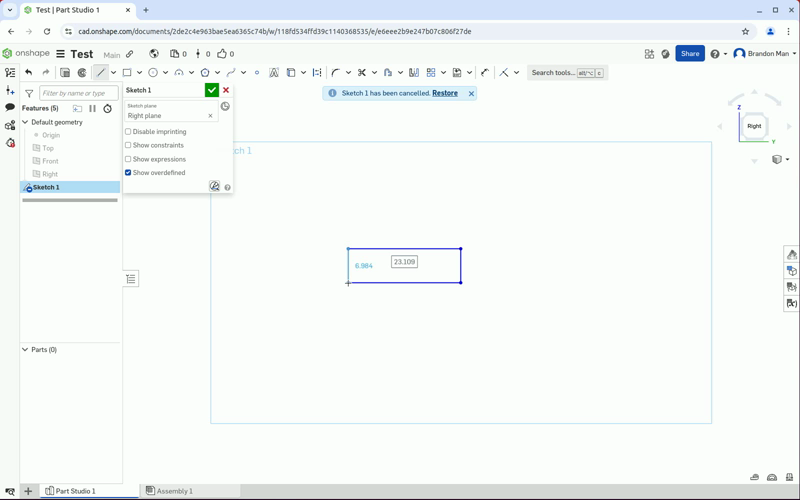
key_up(shift)
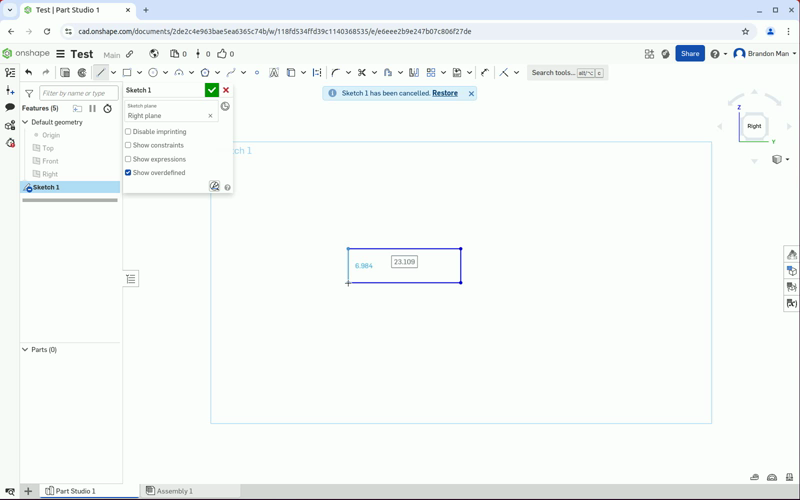
click(348, 282)
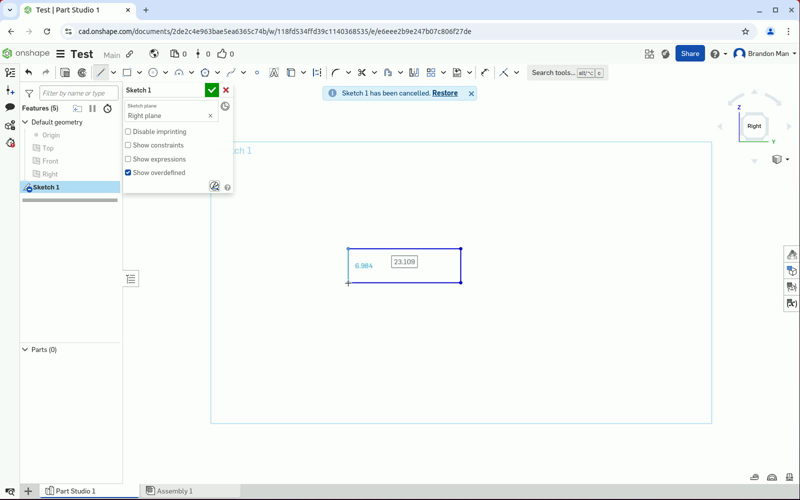
key(esc)
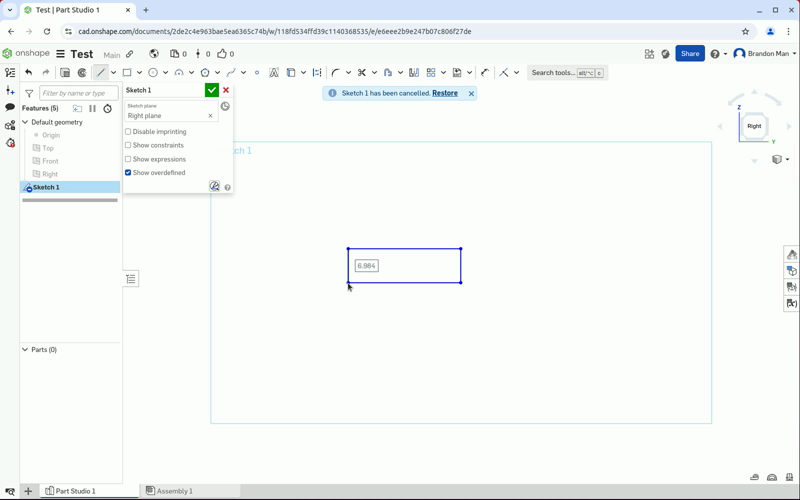
key(c)
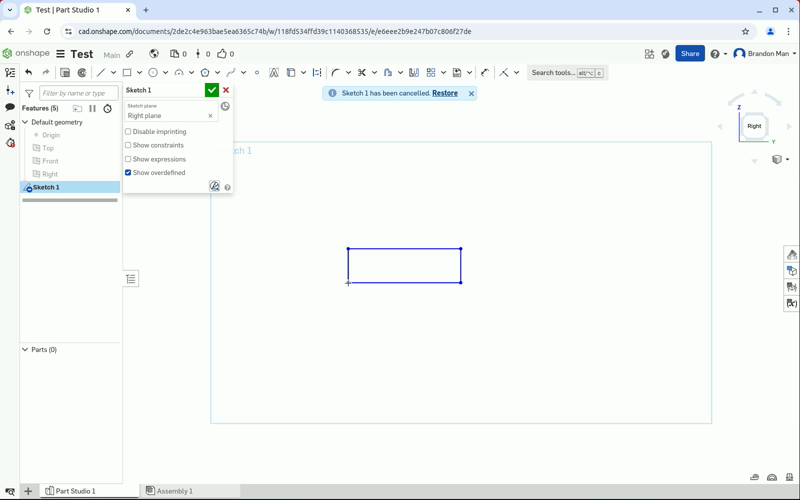
key_down(shift)
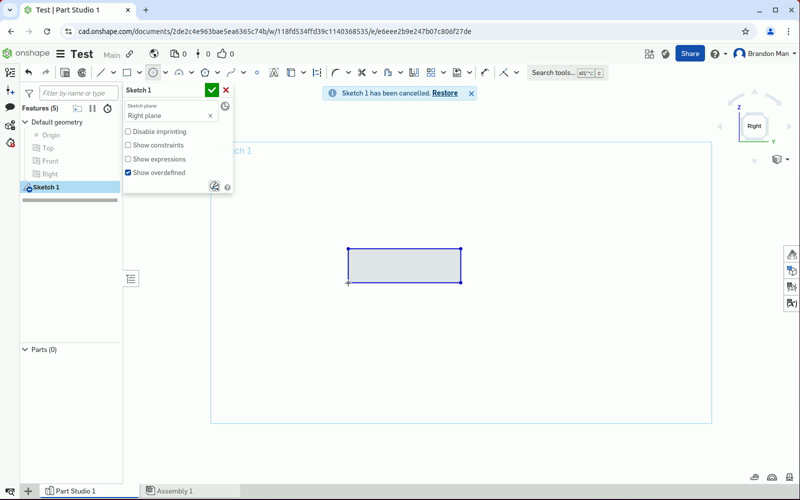
mouse_move(374, 265)
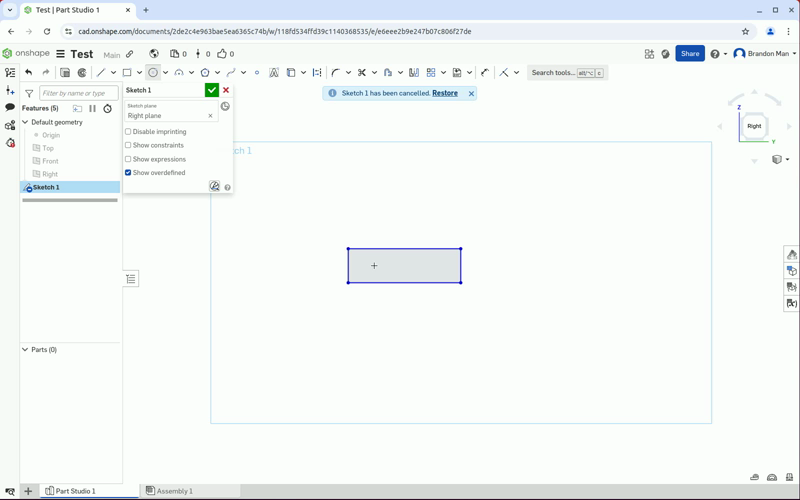
click(374, 265)
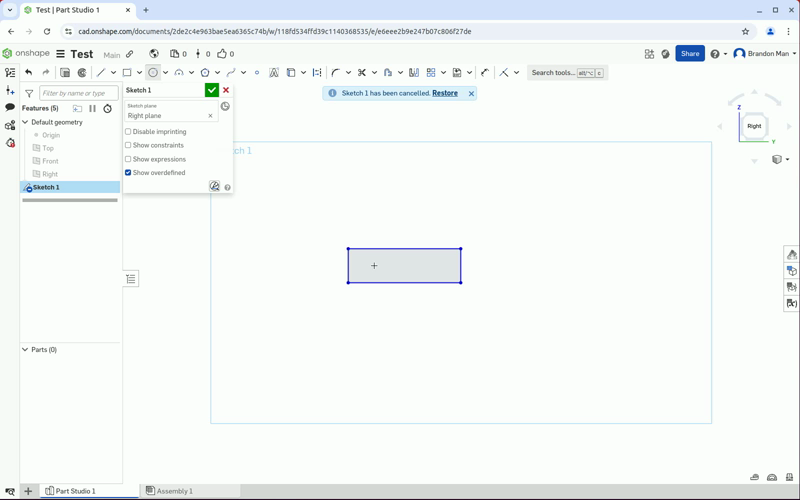
key_up(shift)
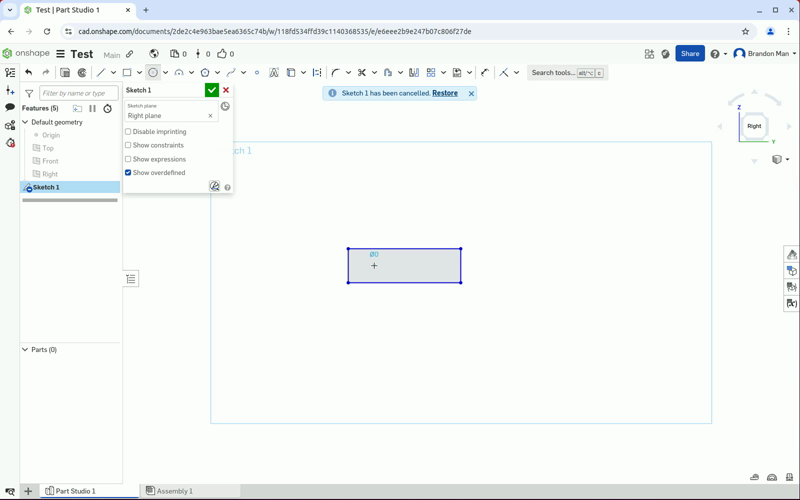
mouse_move(382, 265)
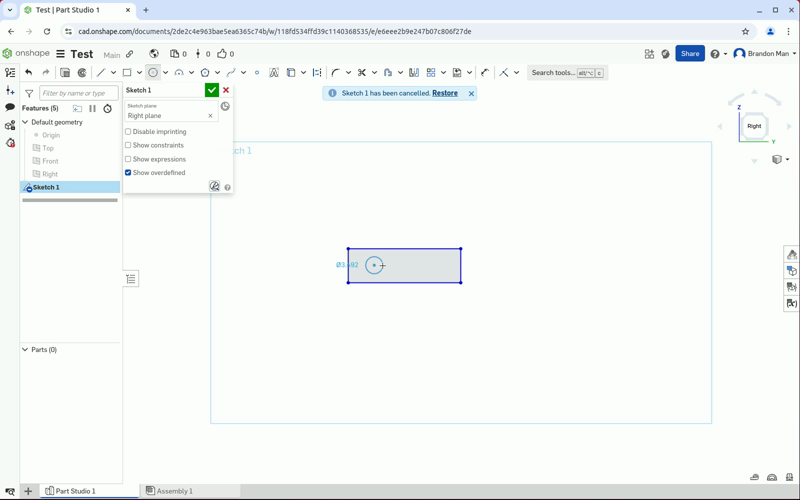
click(382, 265)
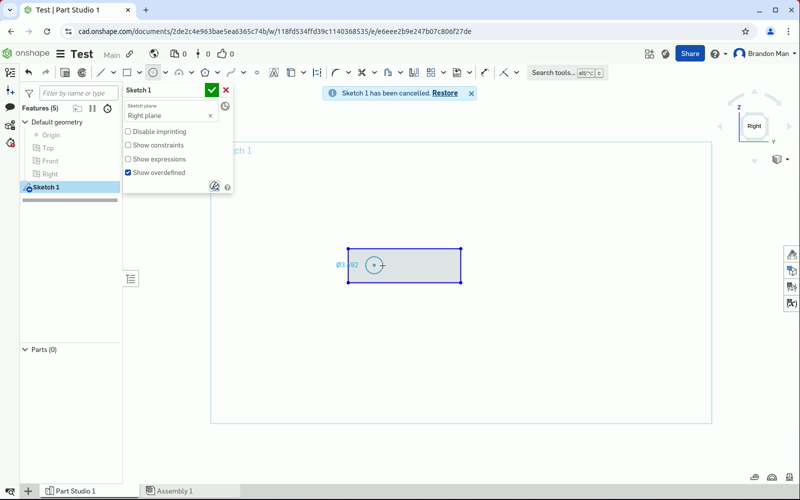
key(esc)
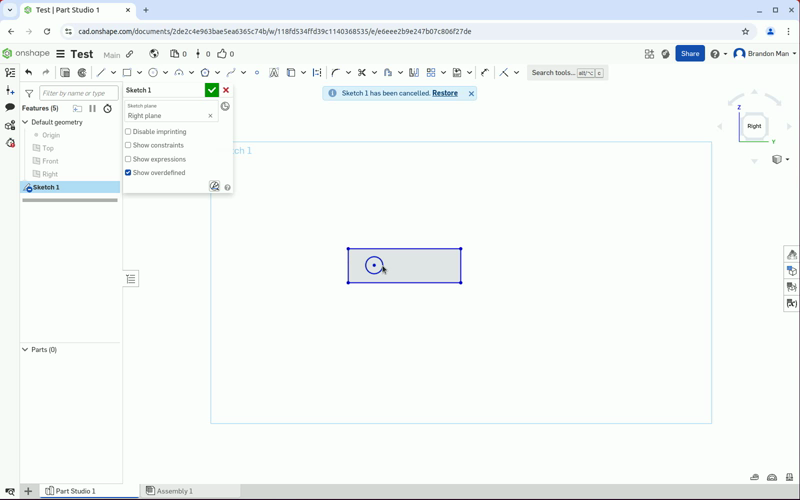
key(c)
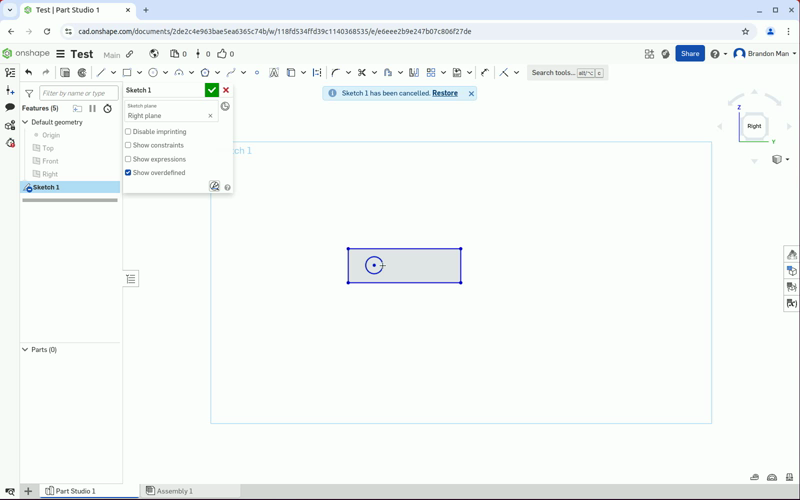
key_down(shift)
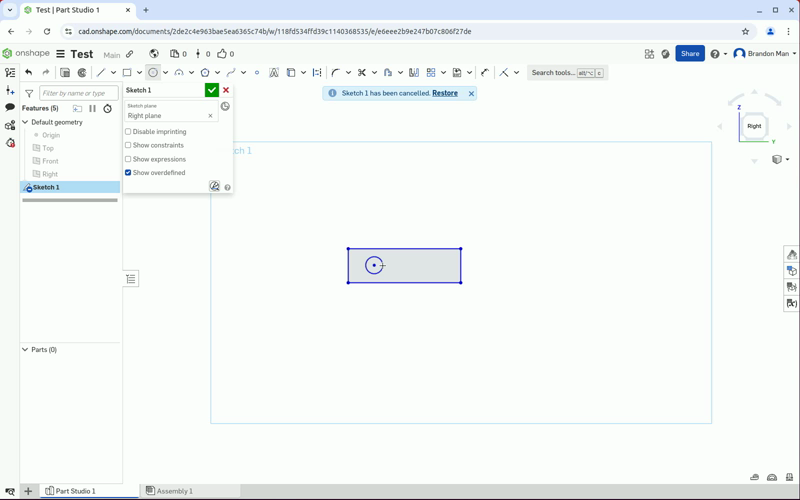
mouse_move(434, 265)
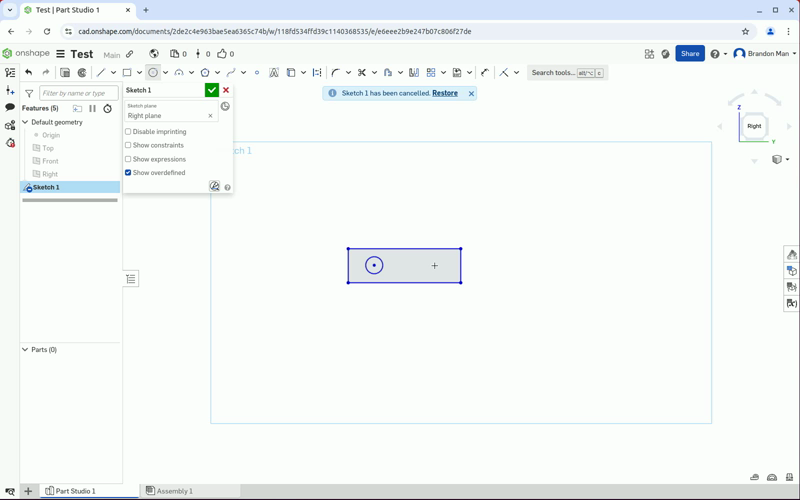
click(434, 265)
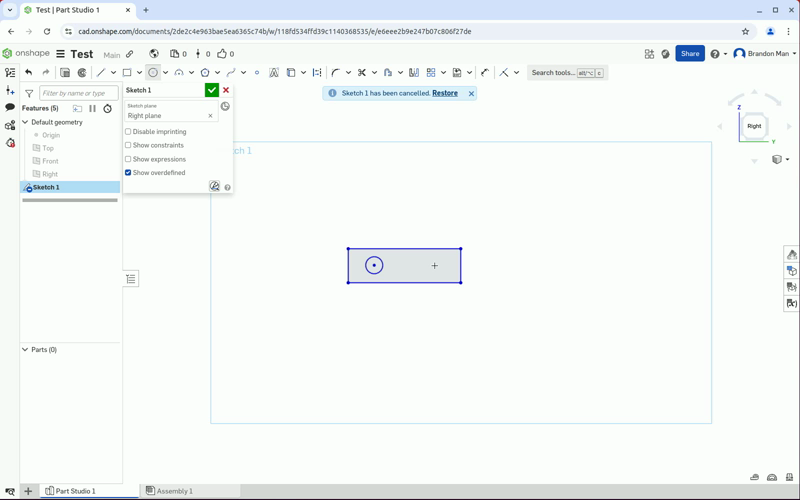
key_up(shift)
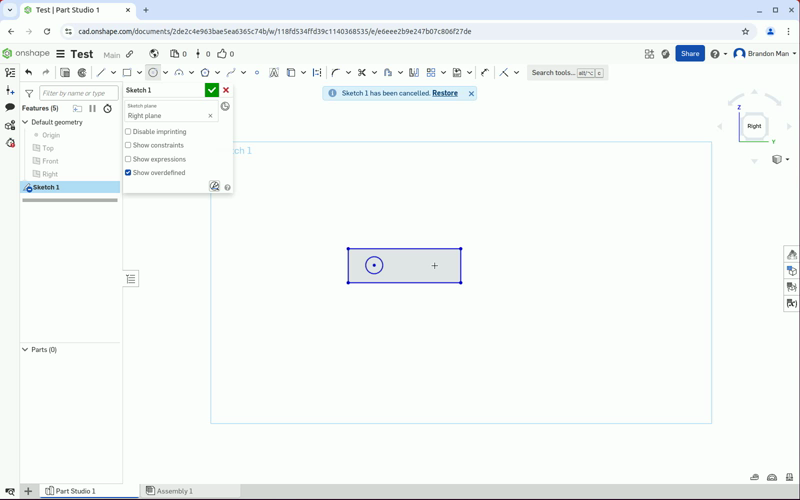
mouse_move(443, 265)
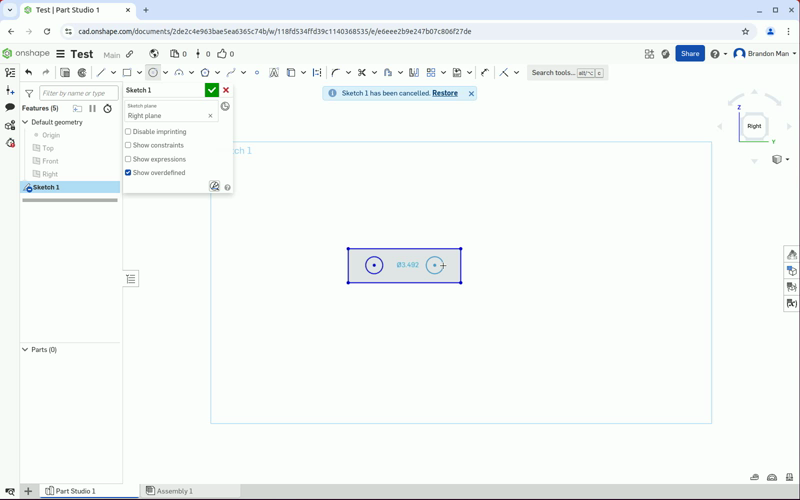
click(443, 265)
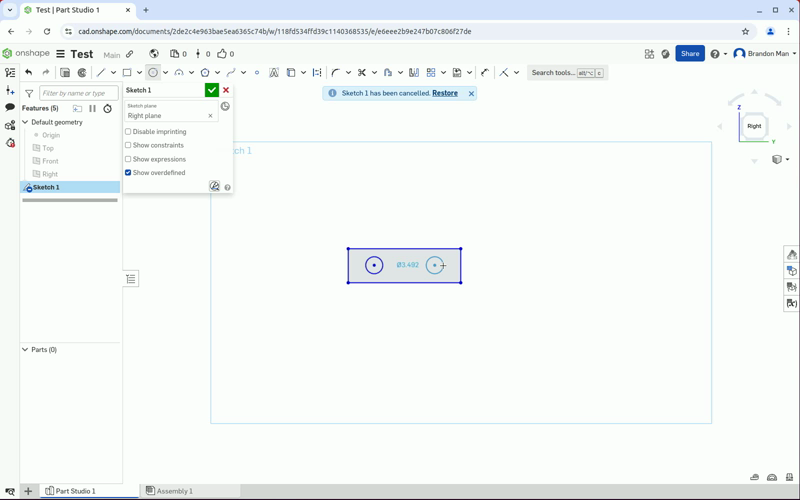
key(esc)
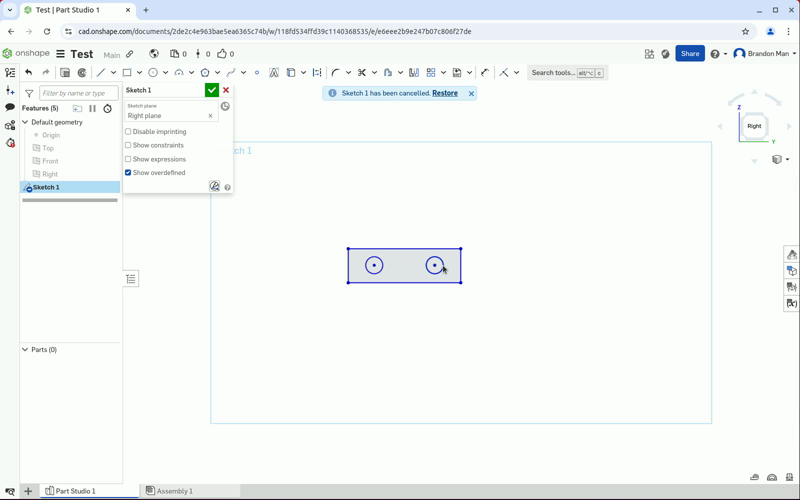
mouse_move(396, 273)
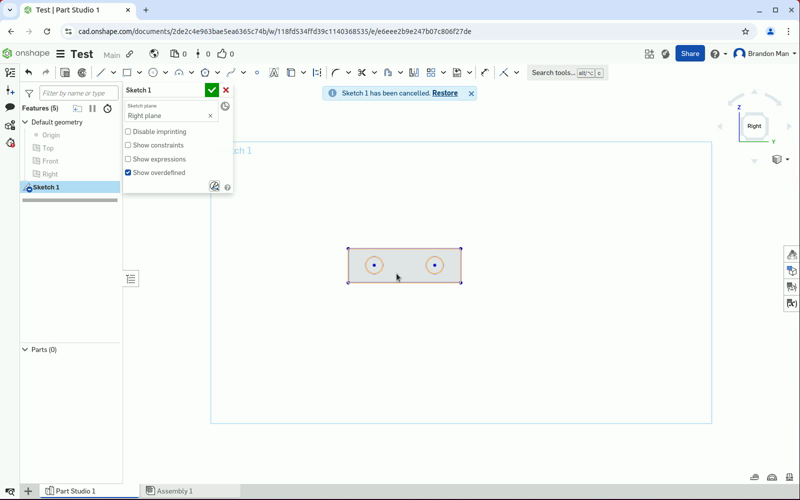
click(396, 273)
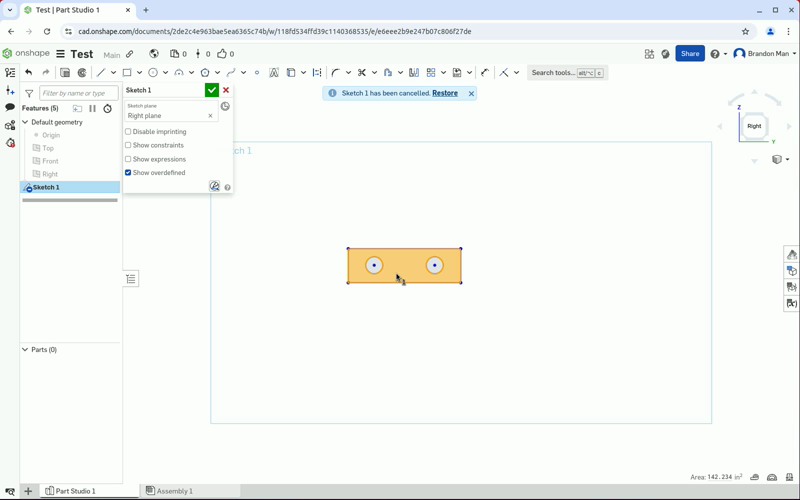
mouse_move(73, 352)
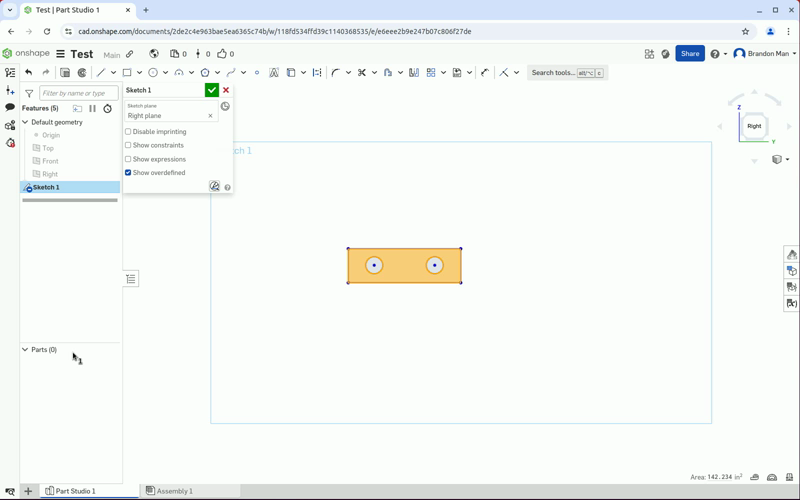
key(shift+y)
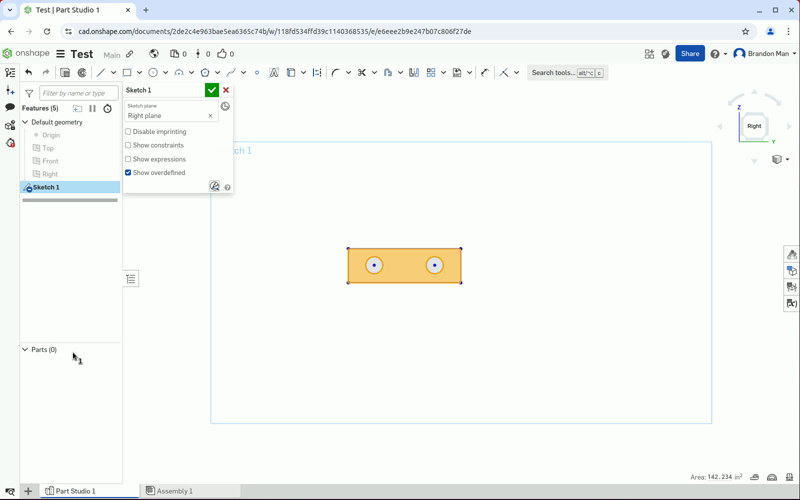
key(shift+e)
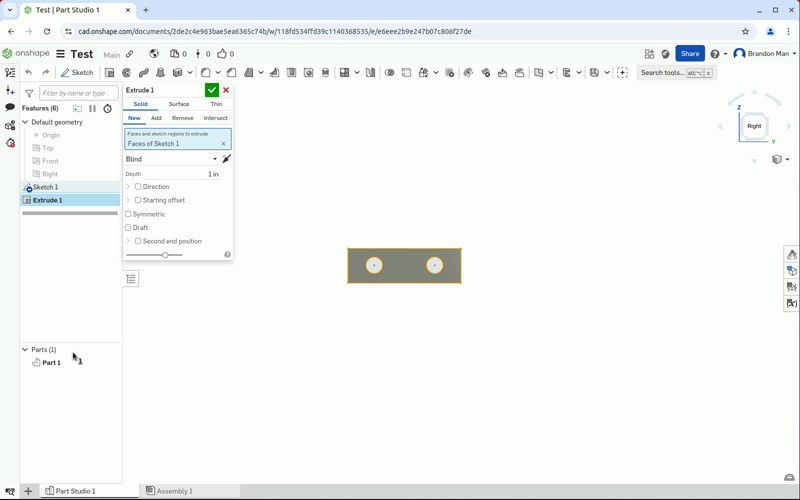
mouse_move(143, 106)
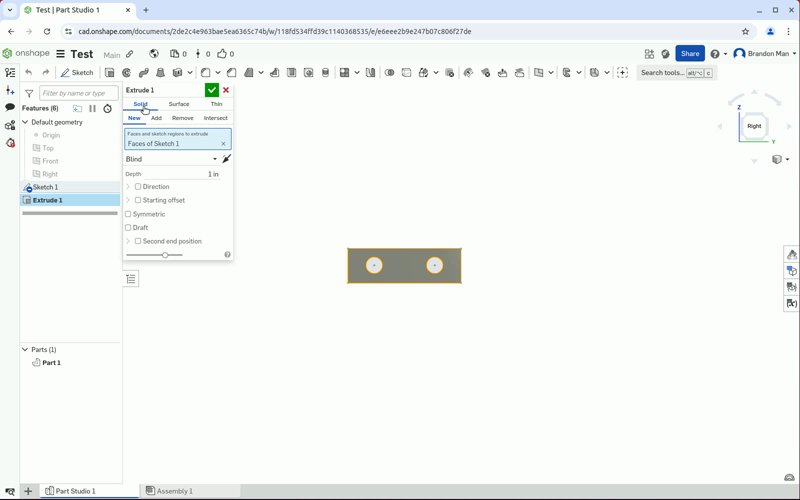
click(143, 106)
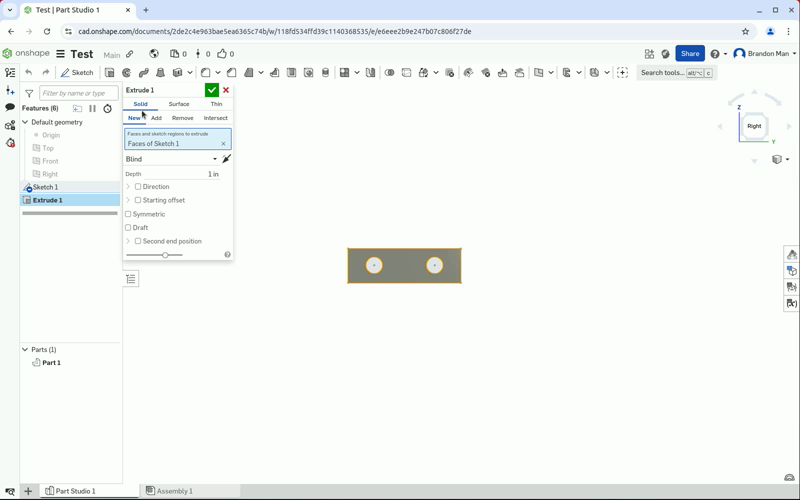
mouse_move(137, 120)
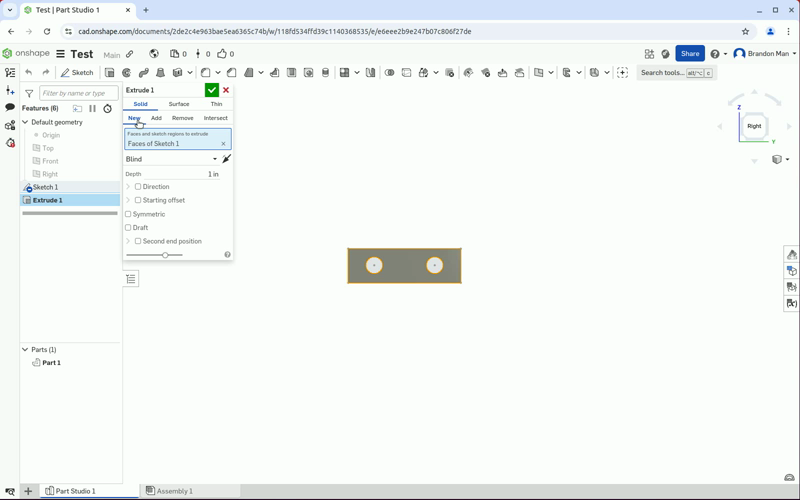
click(137, 120)
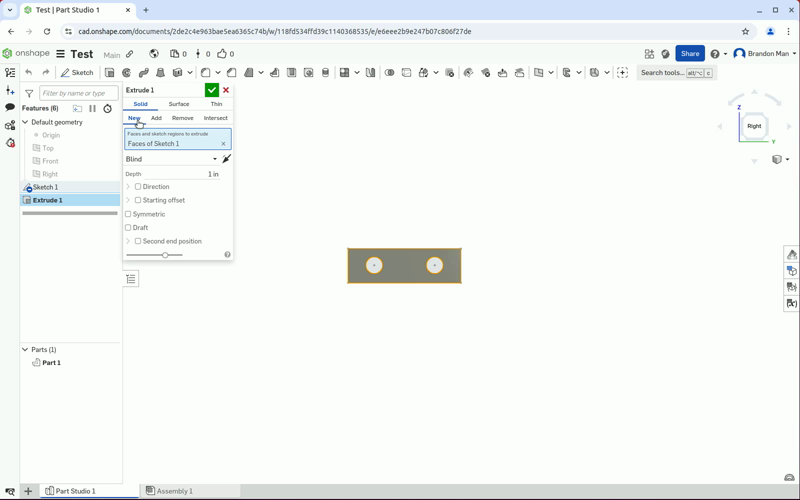
key(tab, 4)
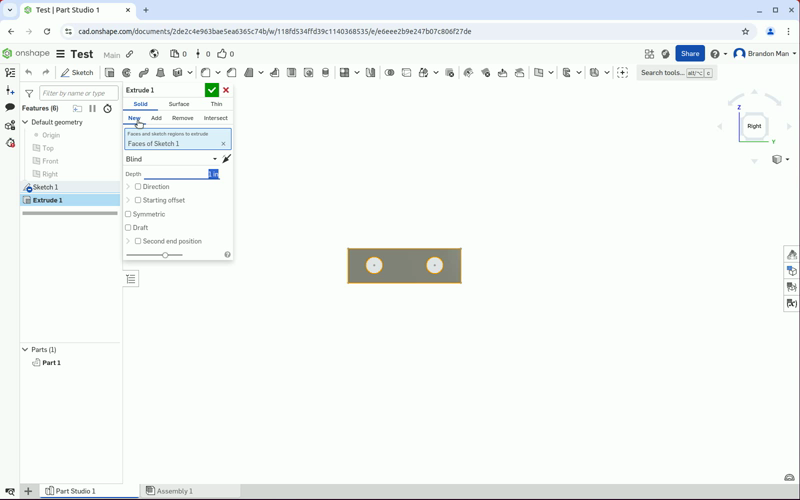
text(0.963)
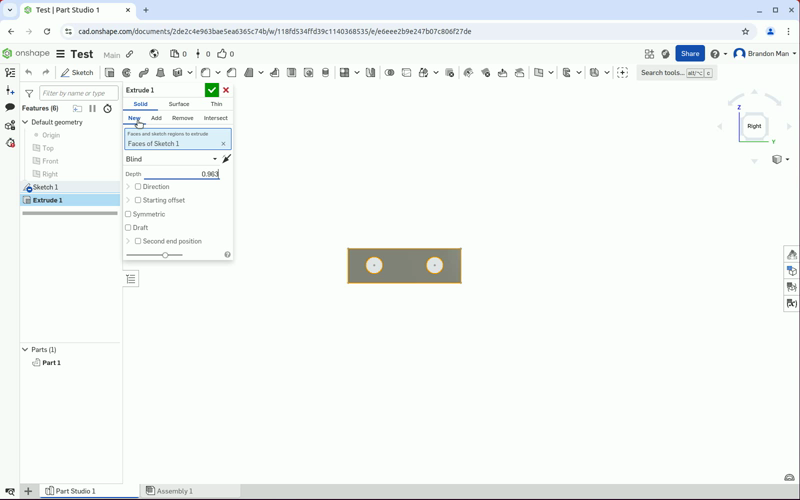
key(enter)
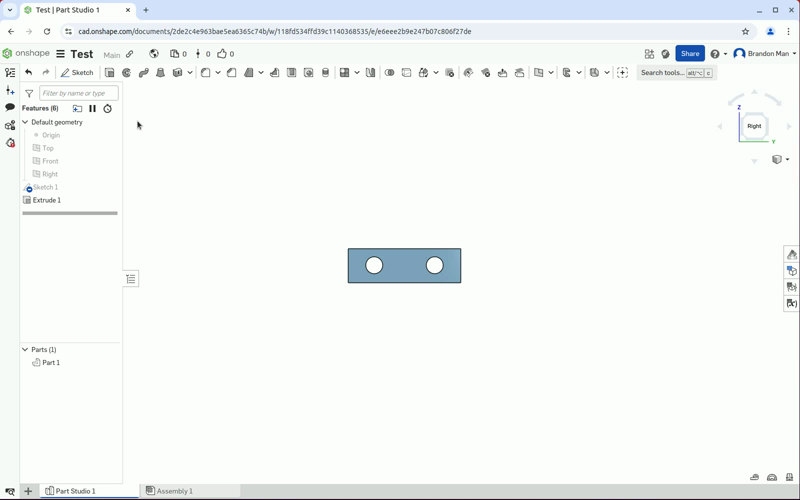
key(shift+h)
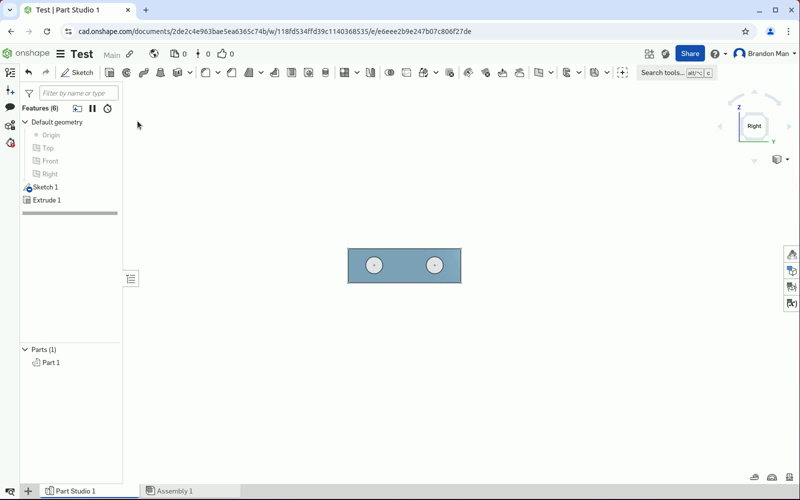
key(shift+h)
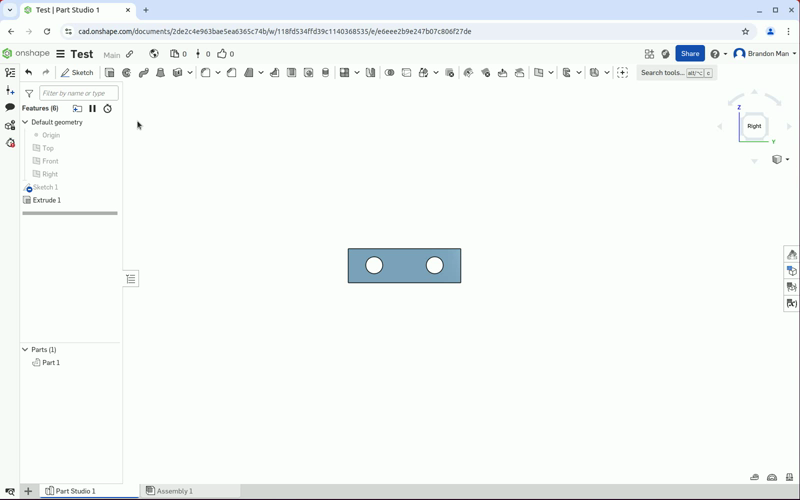
mouse_move(73, 189)
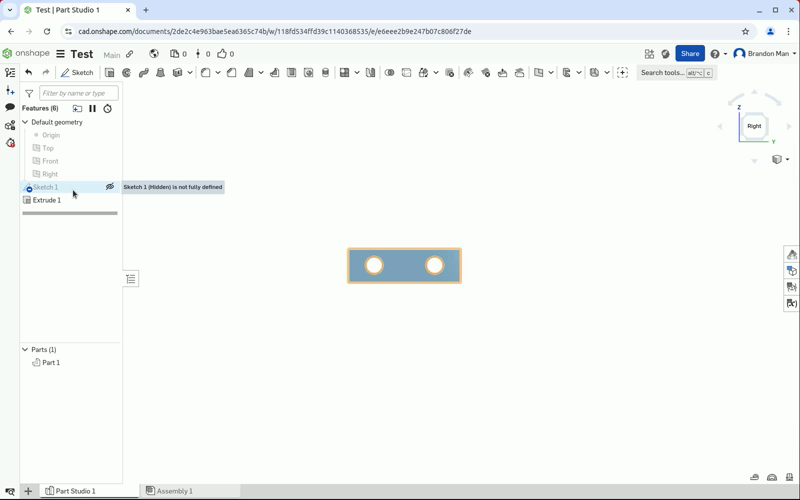
click(73, 189)
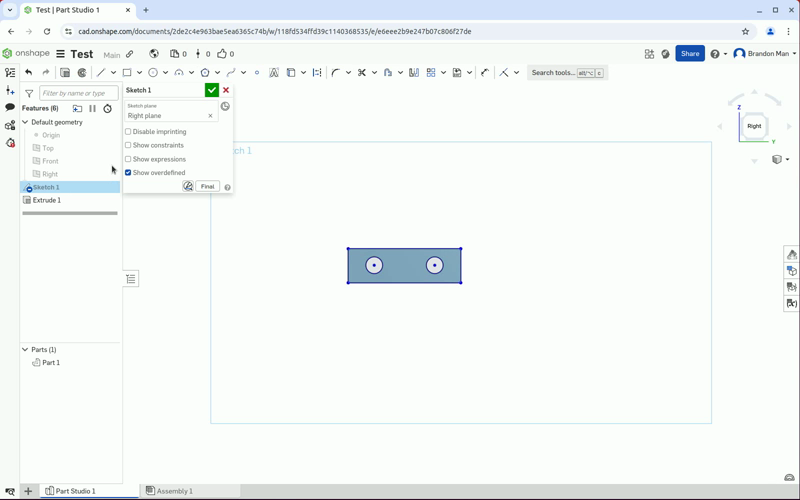
mouse_move(229, 92)
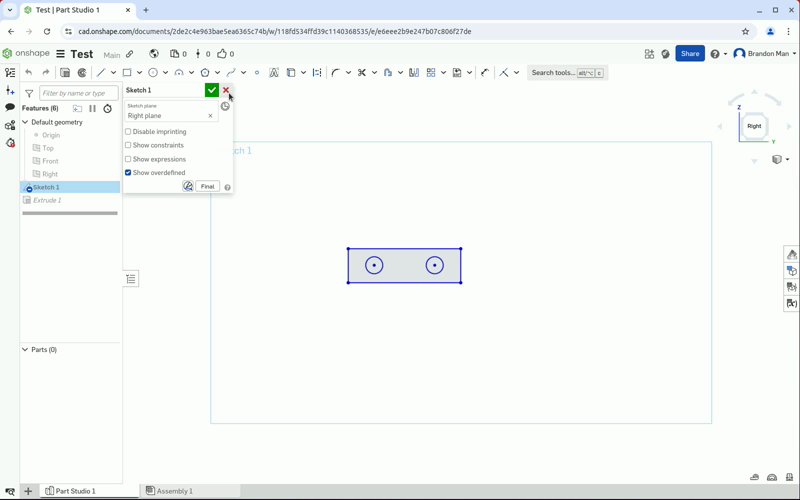
click(229, 92)
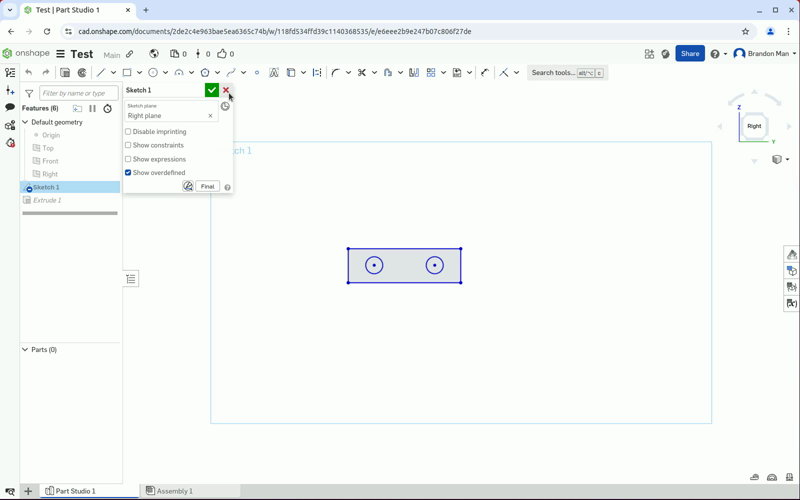
key(shift+s)
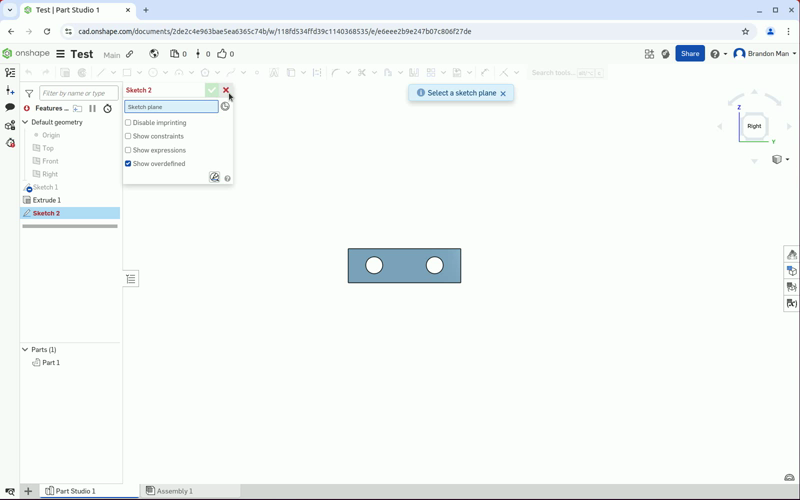
mouse_move(73, 176)
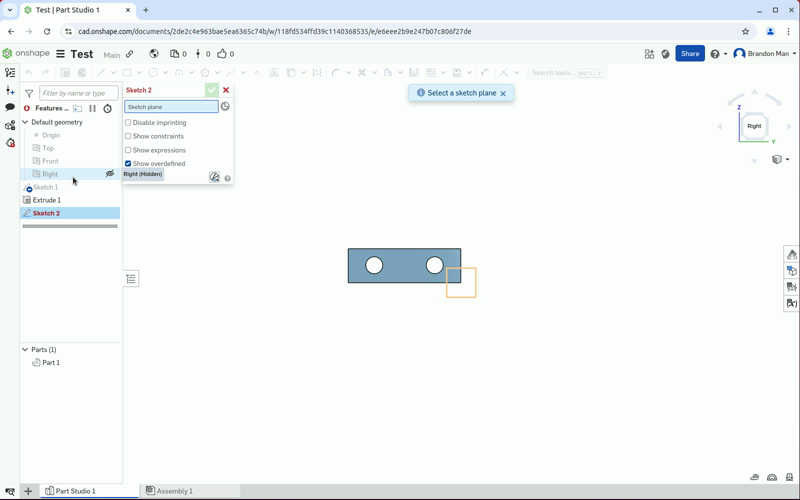
click(73, 176)
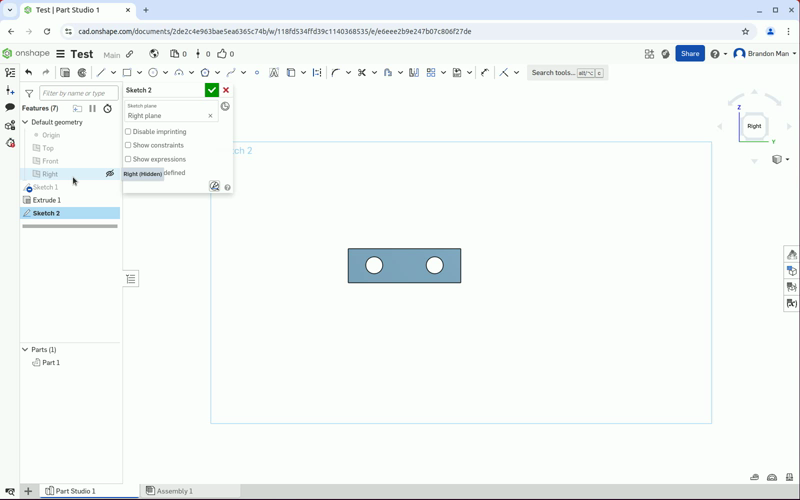
mouse_move(73, 352)
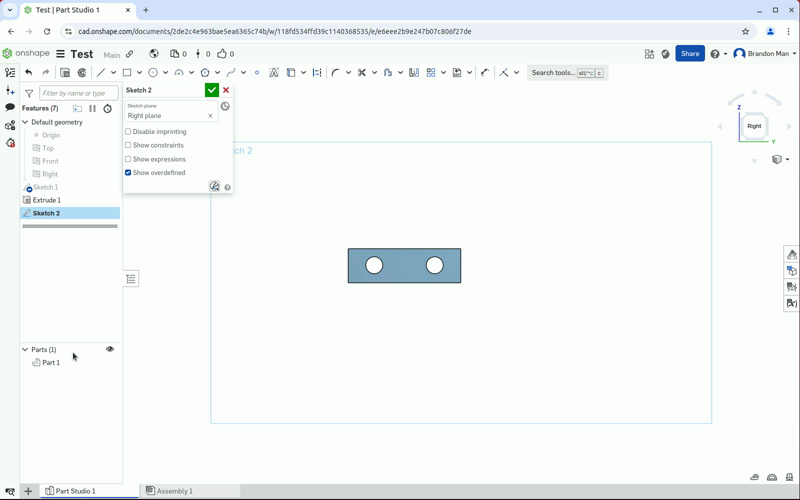
key(y)
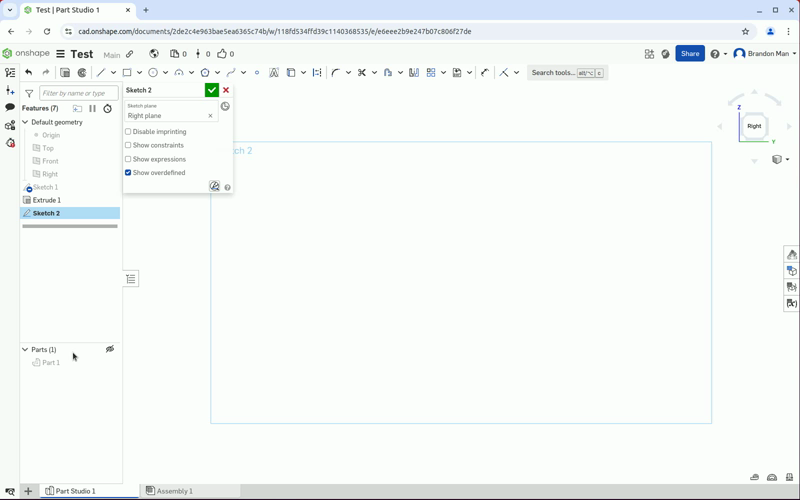
key(l)
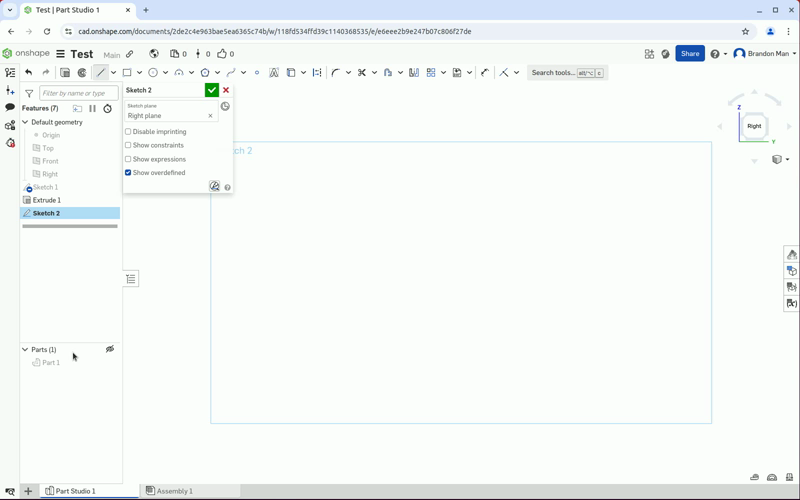
key_down(shift)
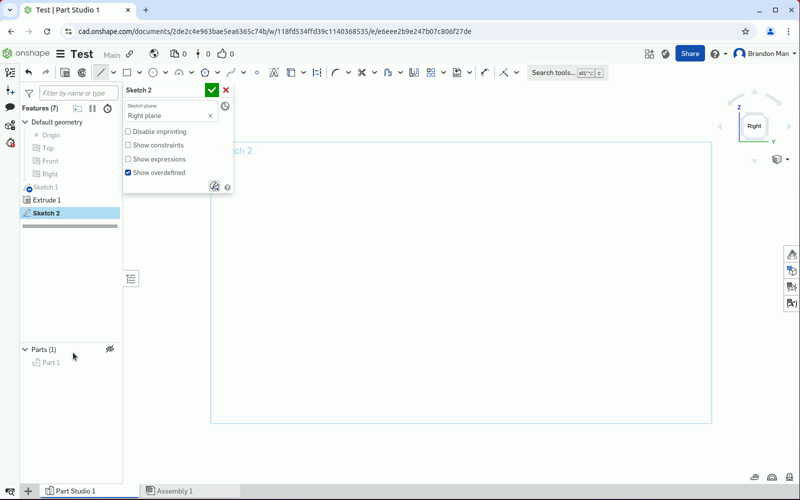
mouse_move(361, 282)
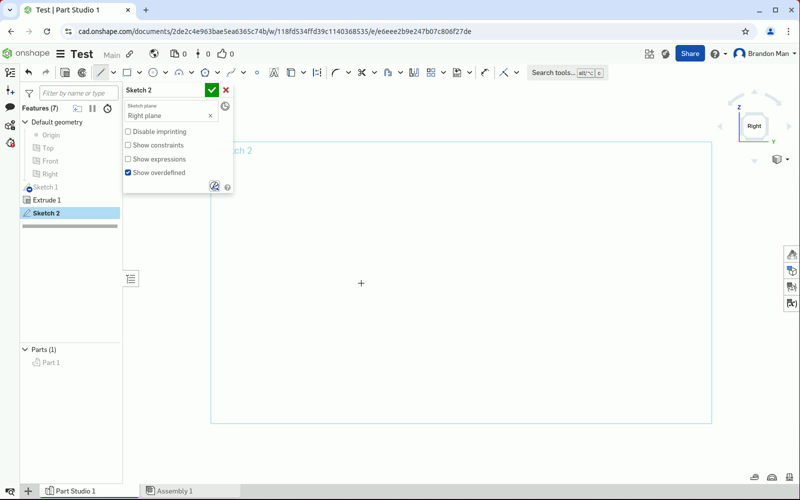
click(361, 282)
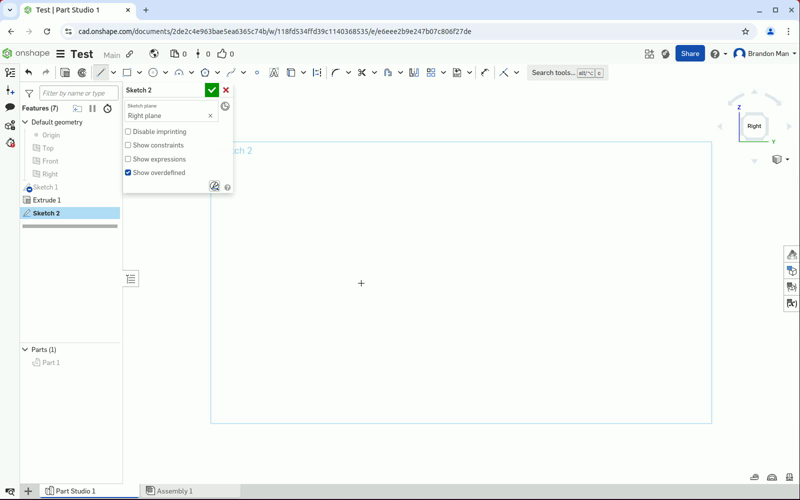
key_up(shift)
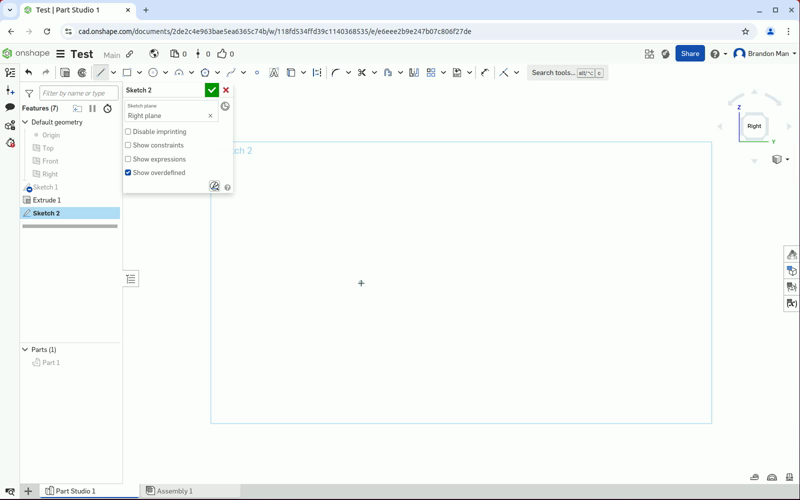
key_down(shift)
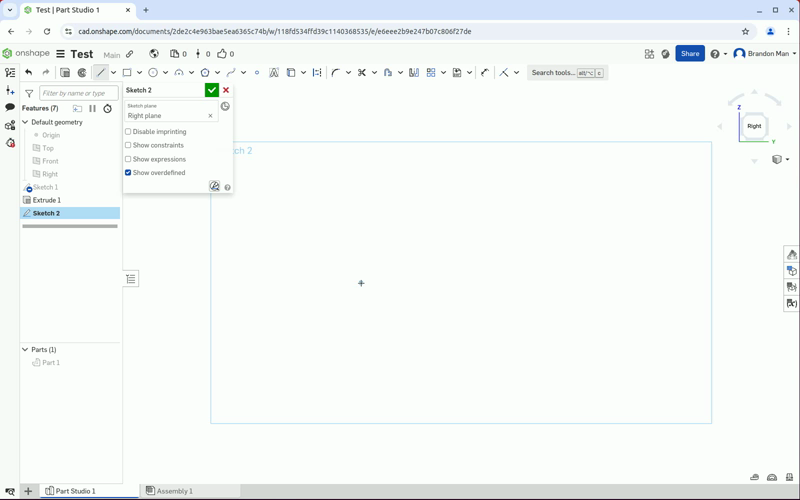
mouse_move(448, 282)
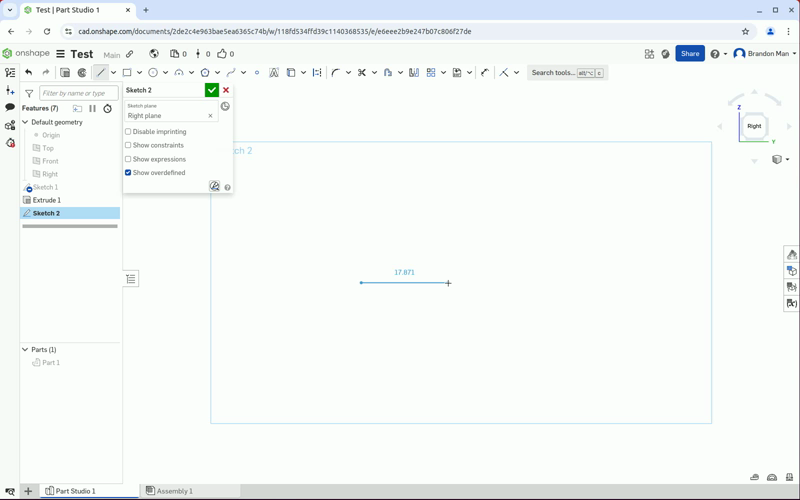
click(448, 282)
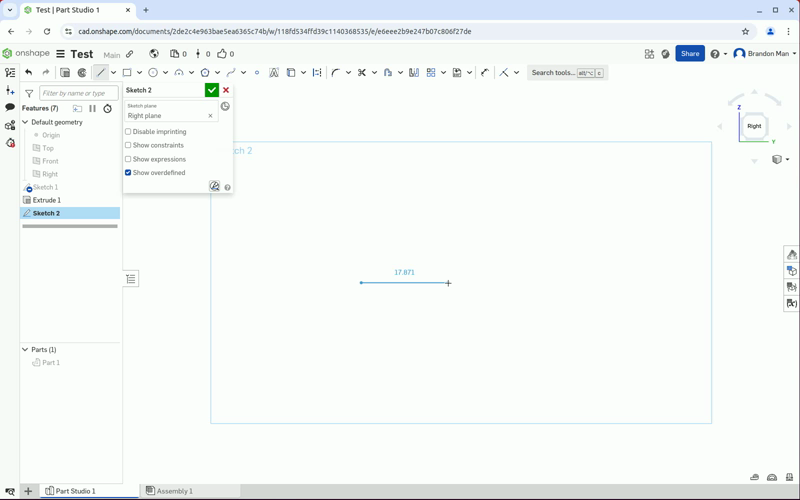
key_up(shift)
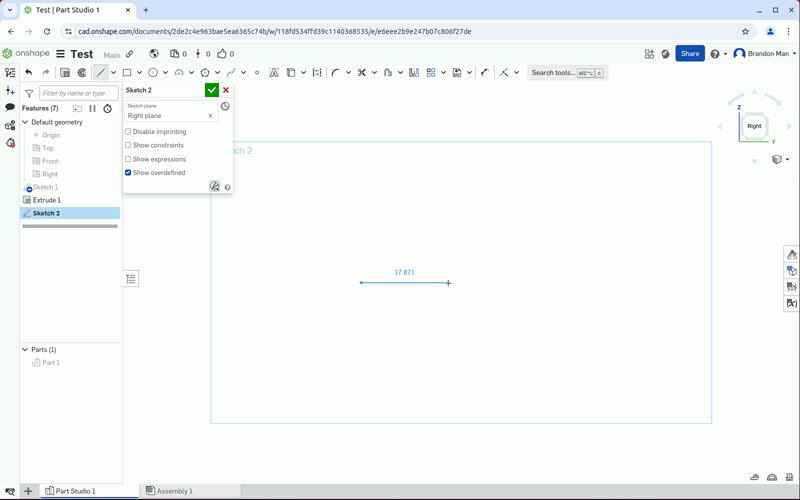
key_down(shift)
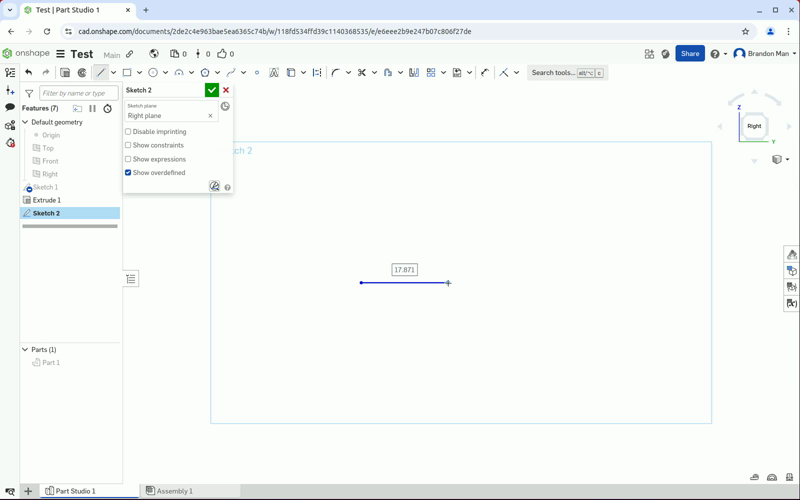
mouse_move(478, 282)
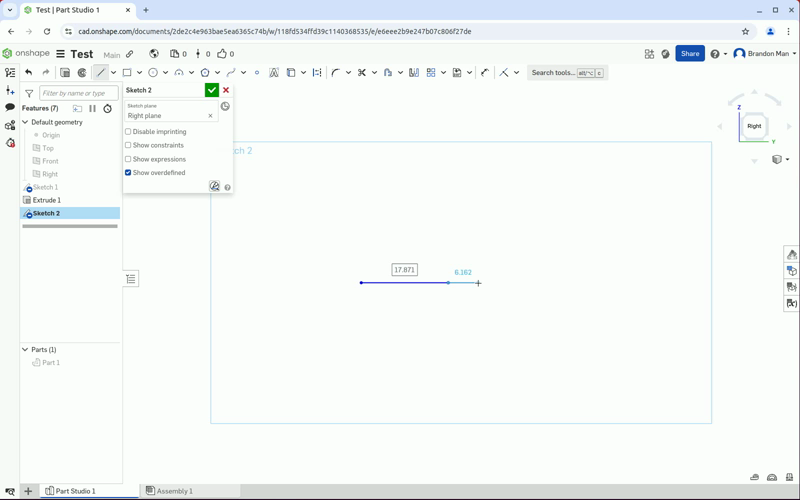
mouse_move(448, 248)
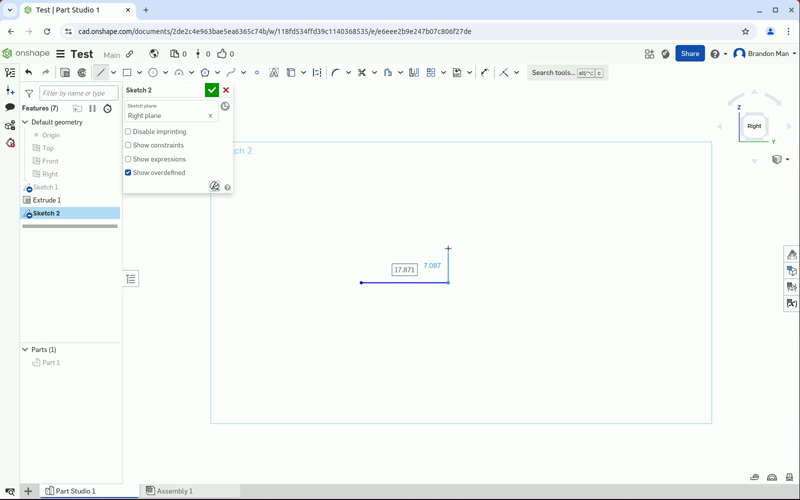
click(448, 248)
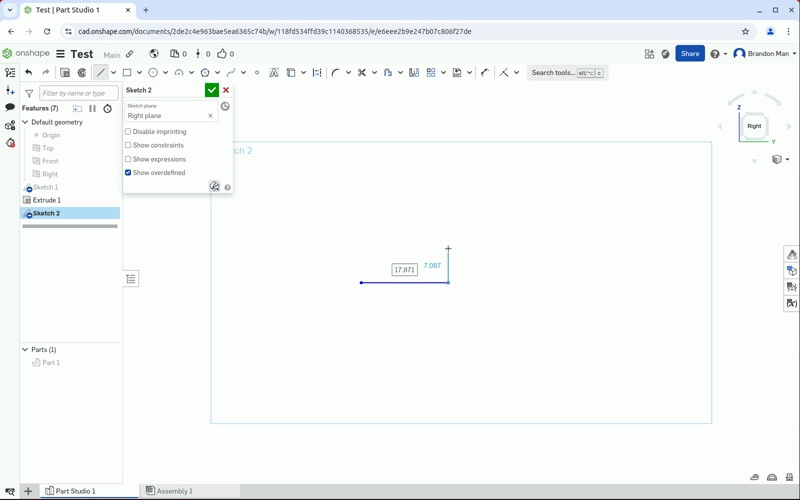
key_up(shift)
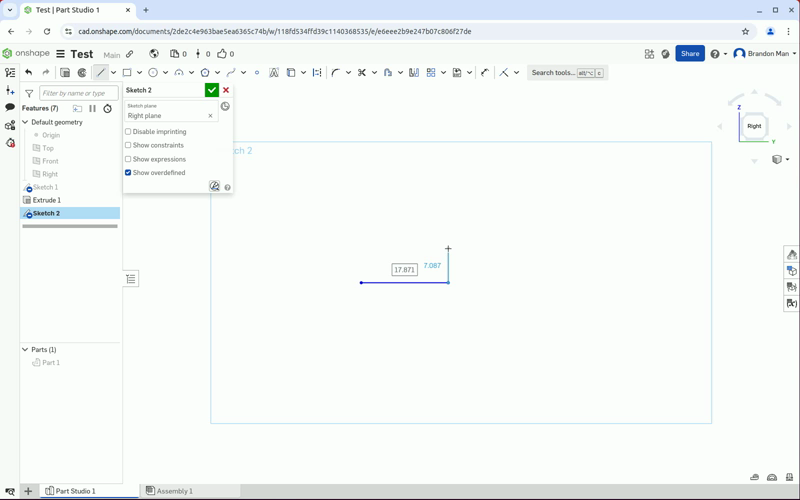
key_down(shift)
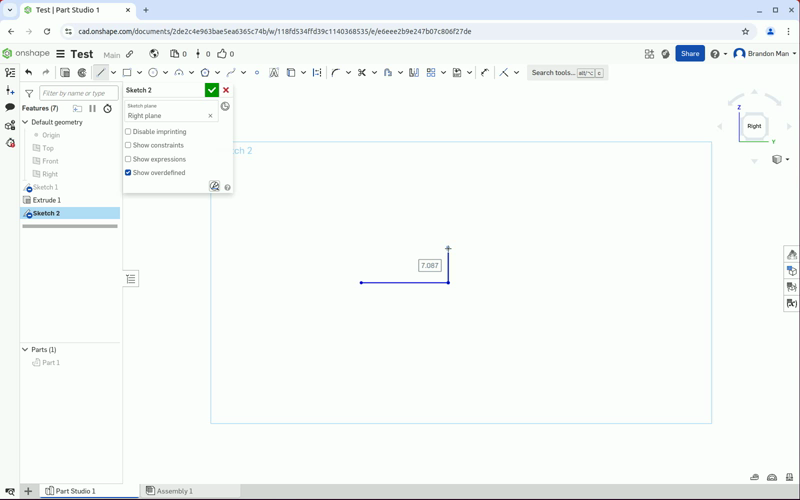
mouse_move(361, 248)
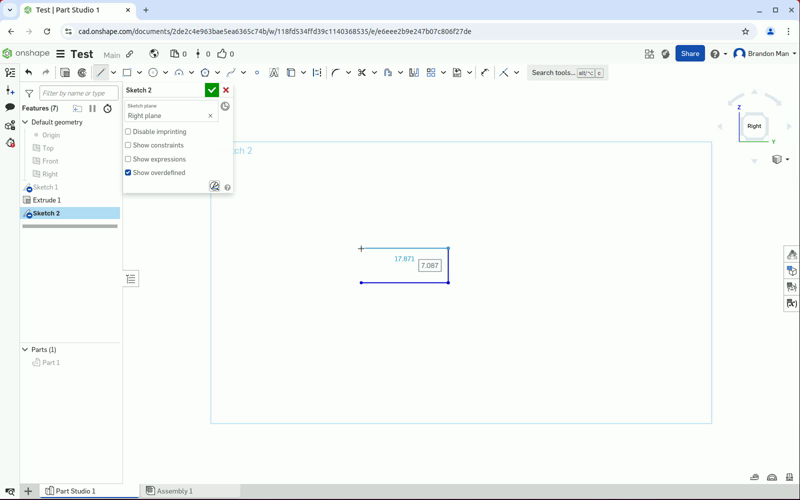
click(361, 248)
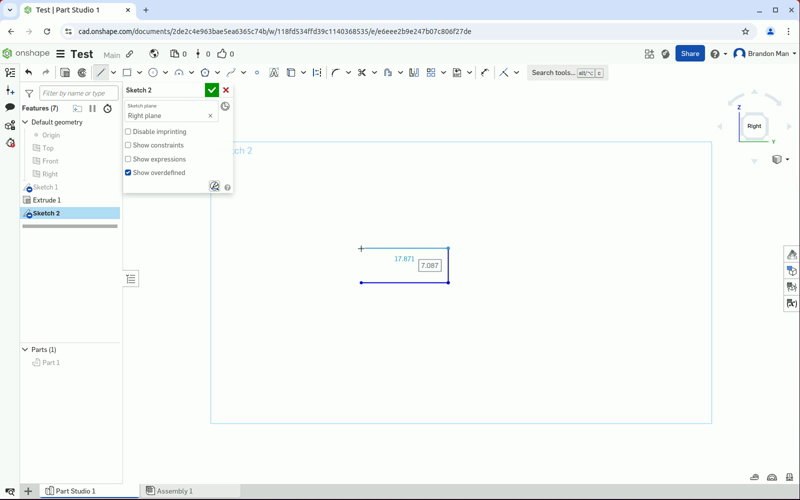
key_up(shift)
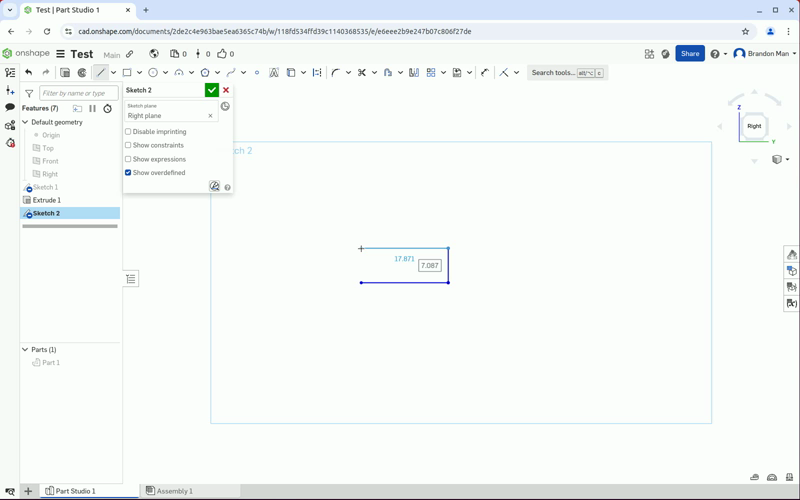
mouse_move(391, 248)
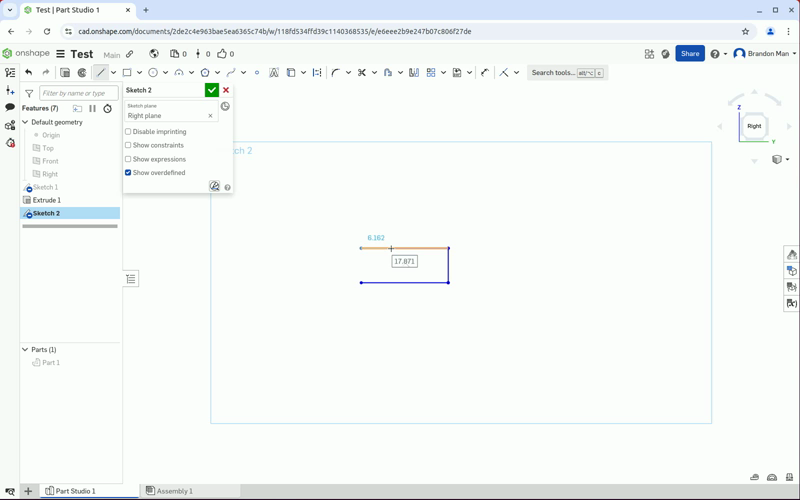
key_down(shift)
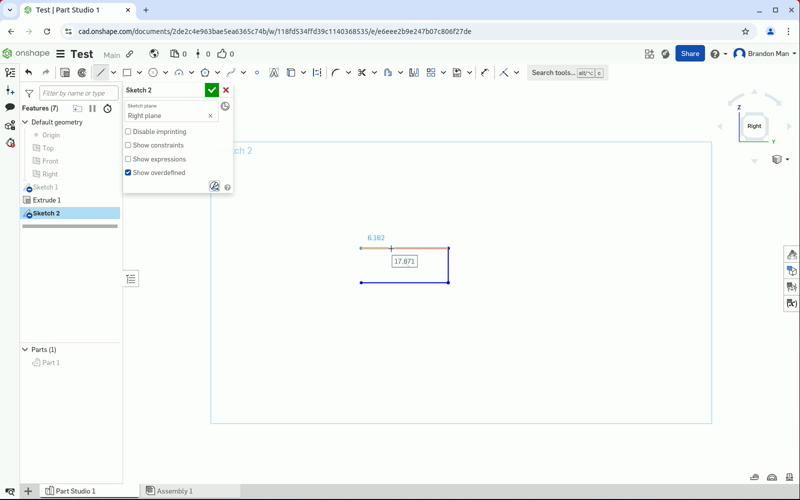
mouse_move(361, 282)
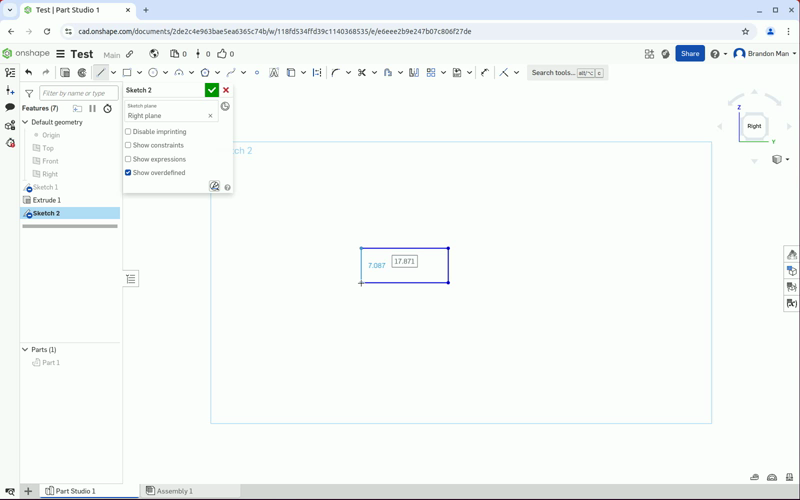
key_up(shift)
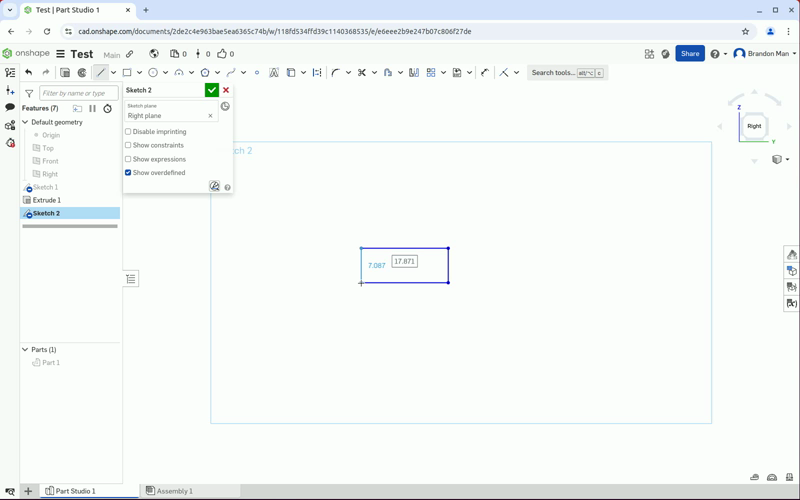
click(361, 282)
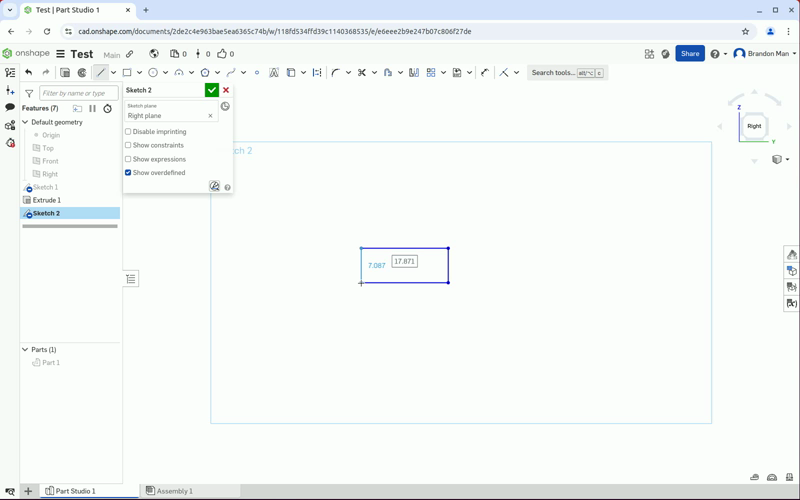
key(esc)
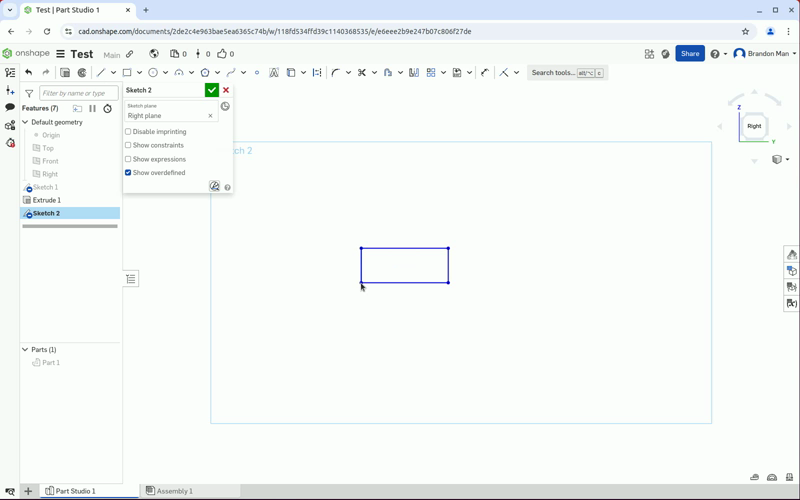
key(c)
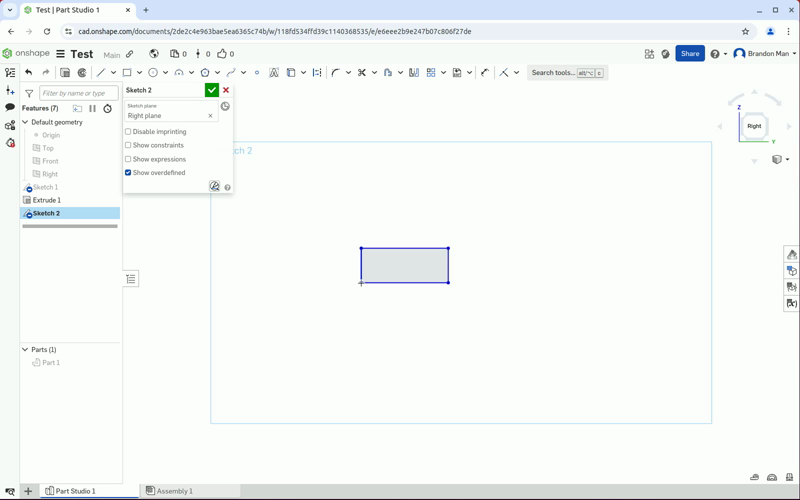
key_down(shift)
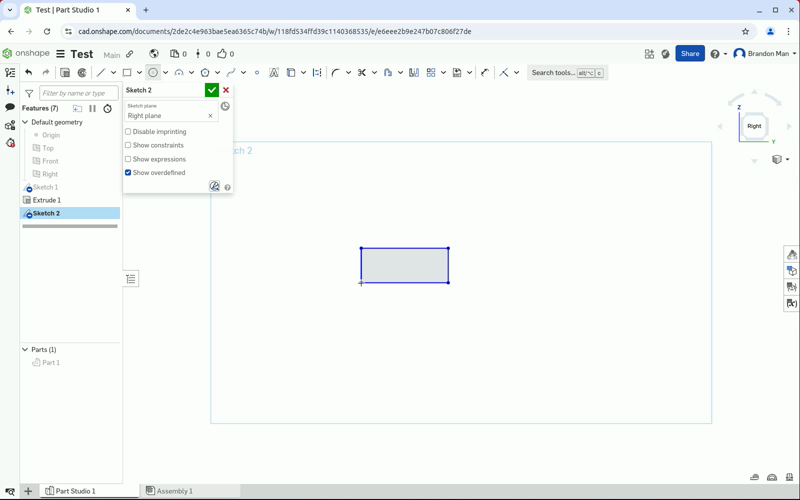
mouse_move(374, 265)
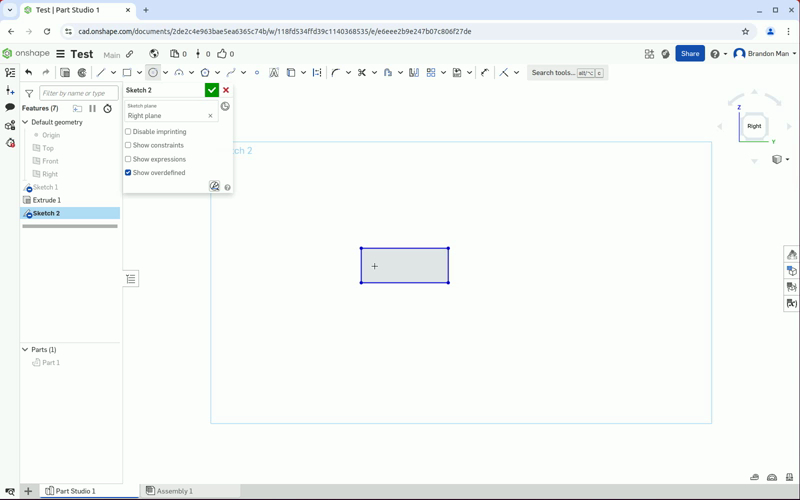
click(374, 265)
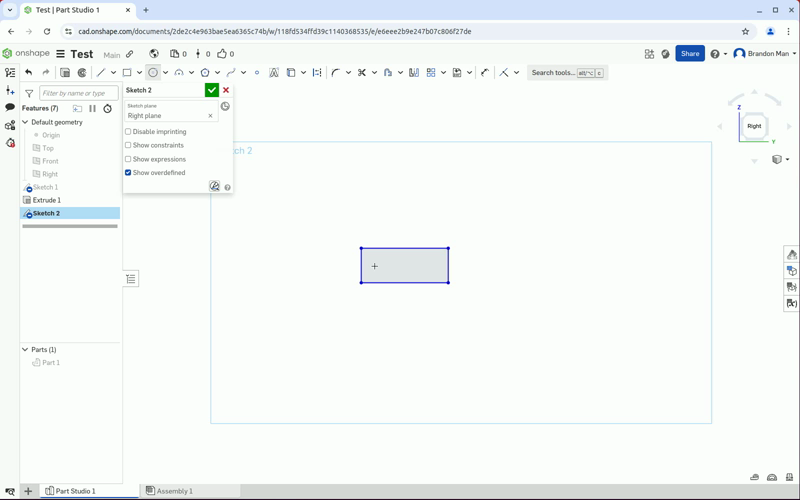
key_up(shift)
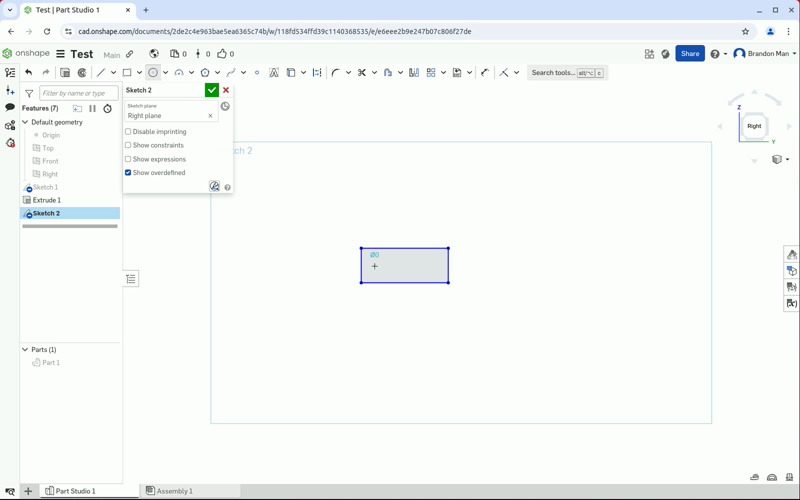
mouse_move(384, 265)
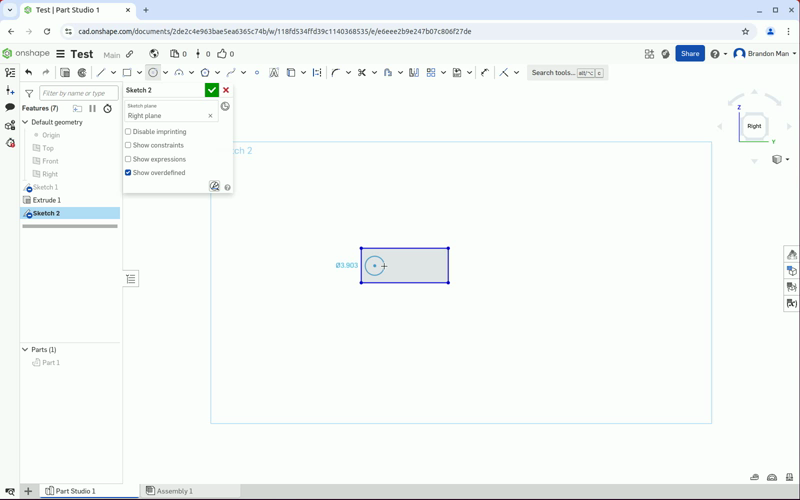
click(384, 265)
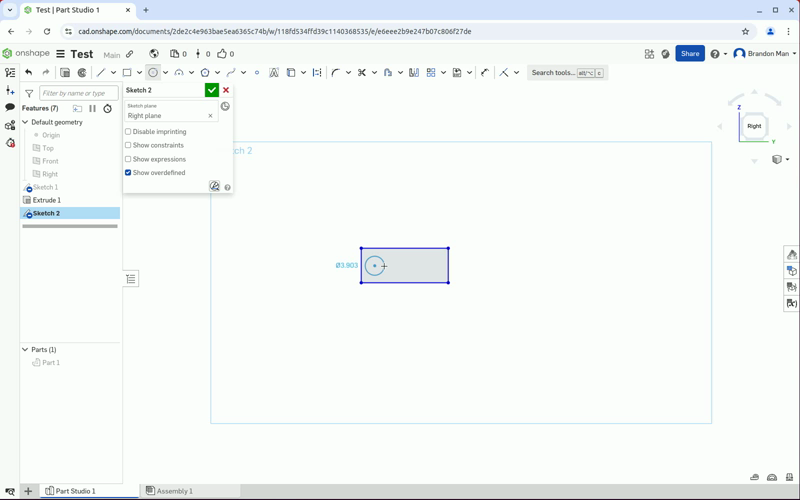
key(esc)
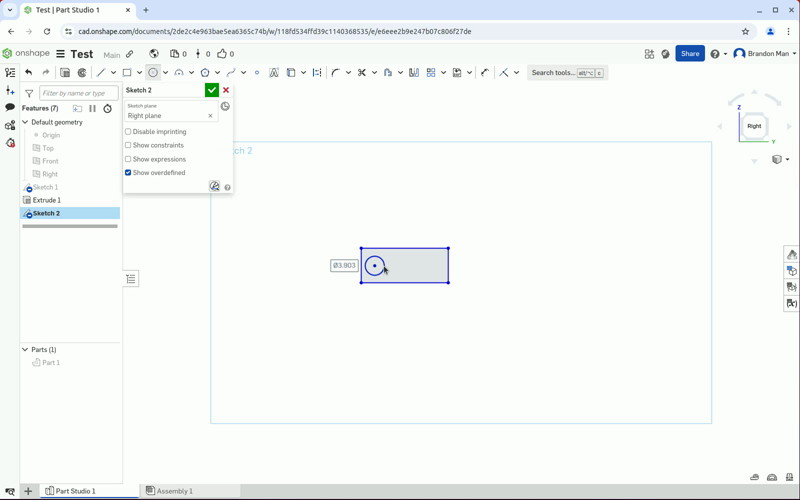
key(c)
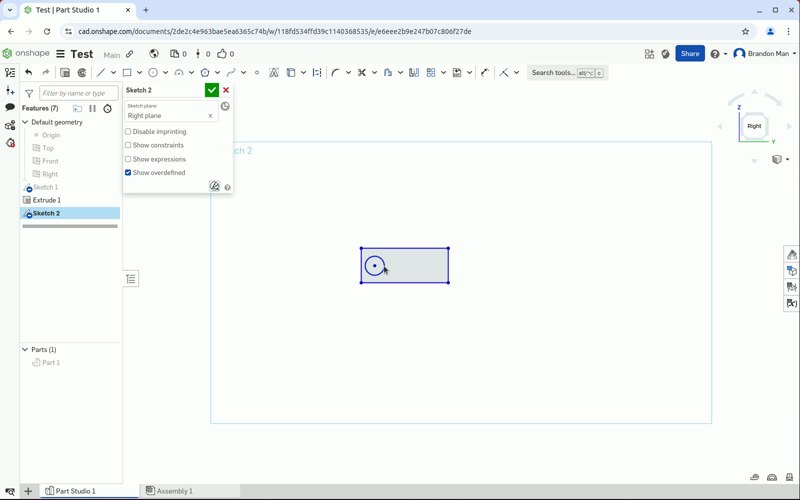
key_down(shift)
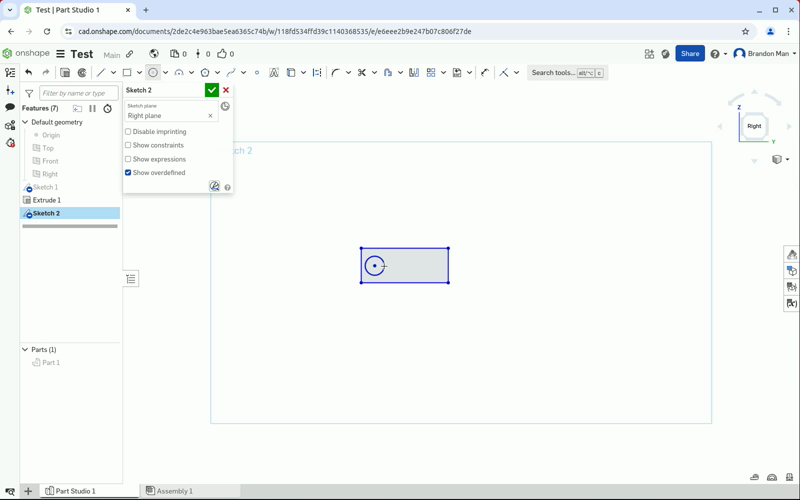
mouse_move(434, 265)
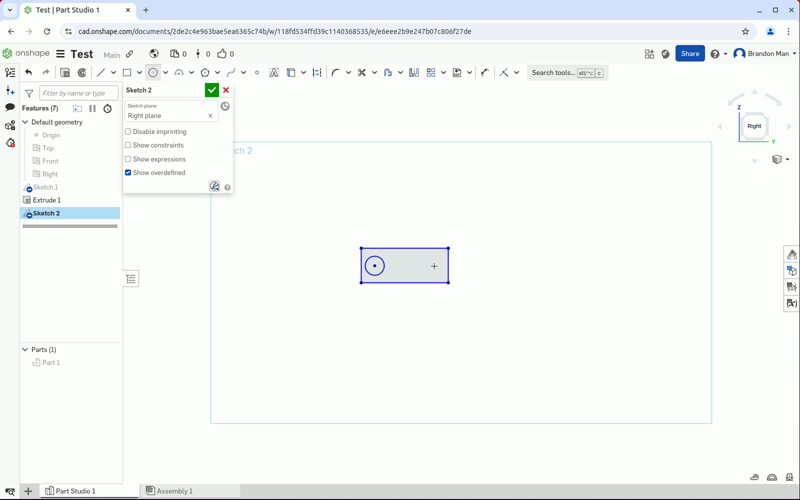
click(434, 265)
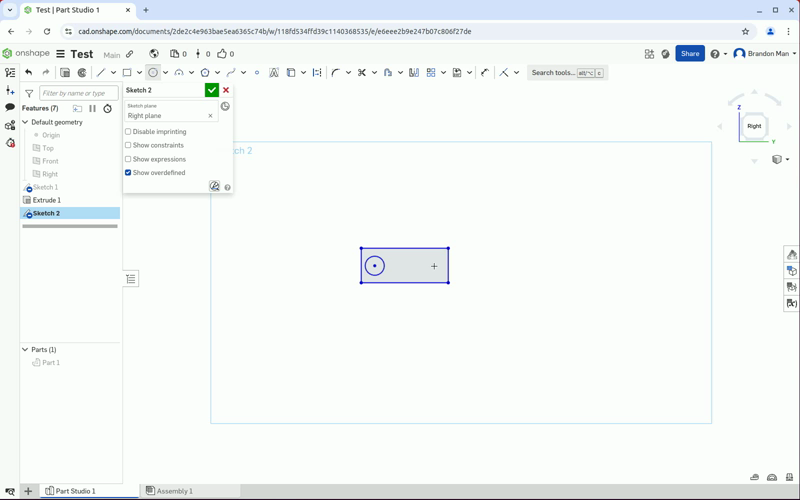
key_up(shift)
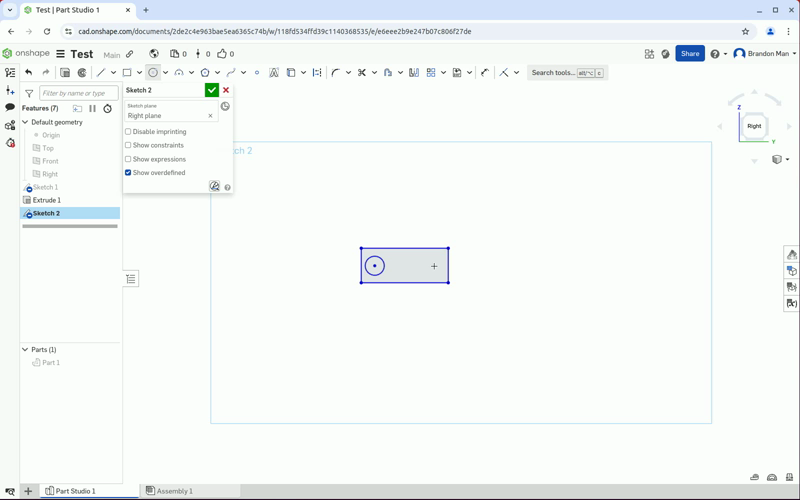
mouse_move(443, 265)
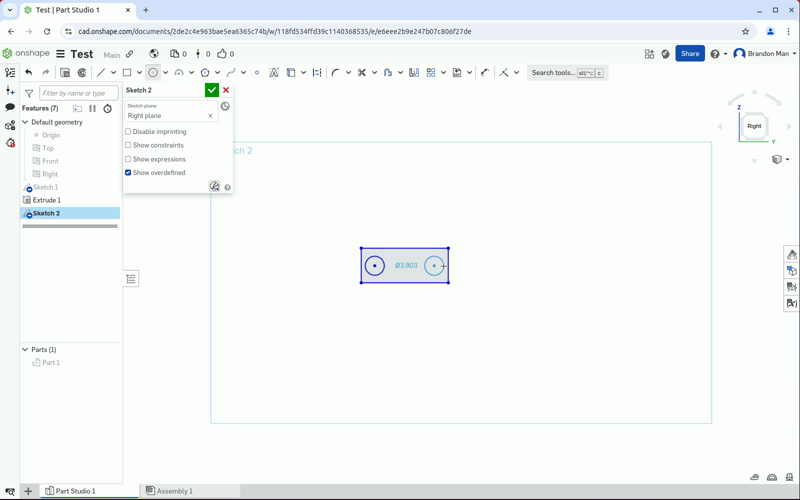
click(443, 265)
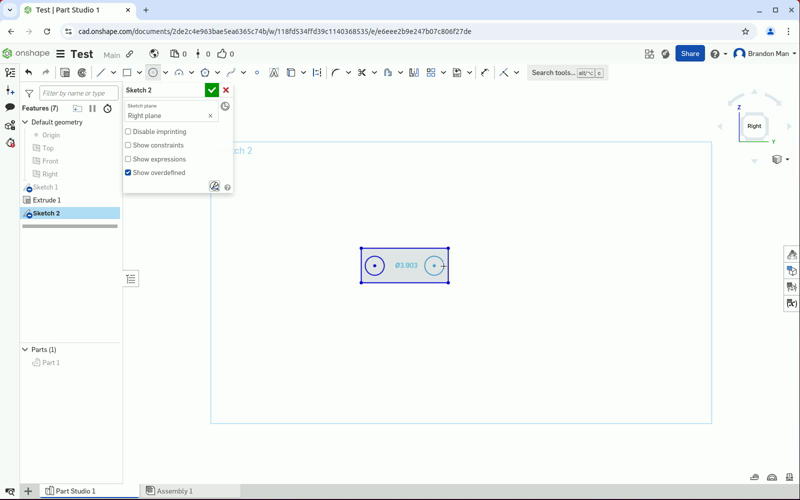
key(esc)
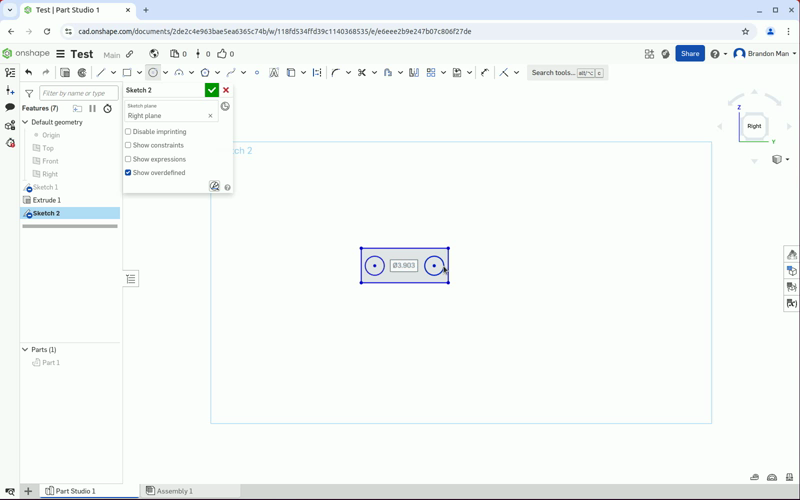
mouse_move(404, 280)
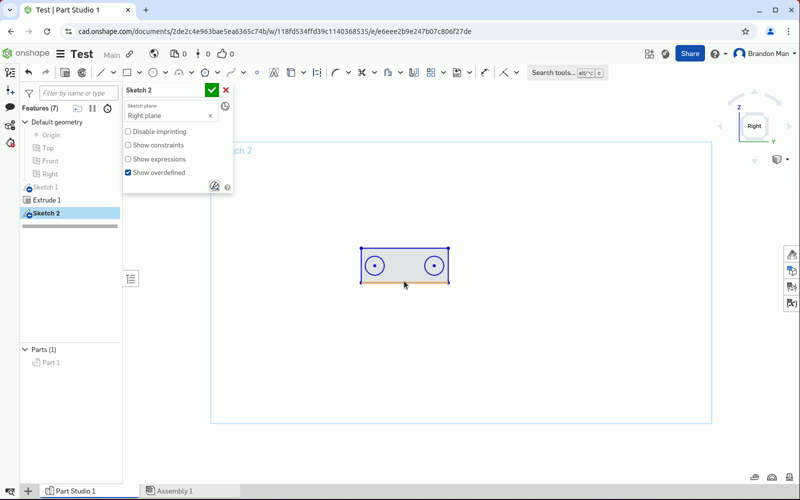
click(404, 280)
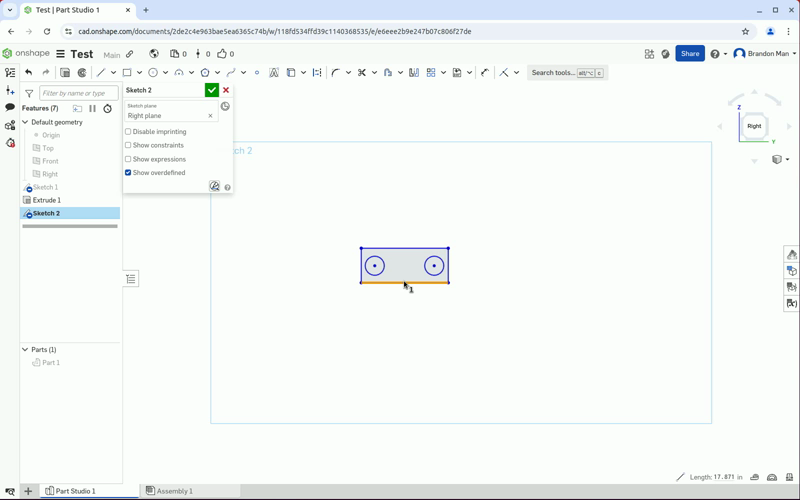
mouse_move(73, 352)
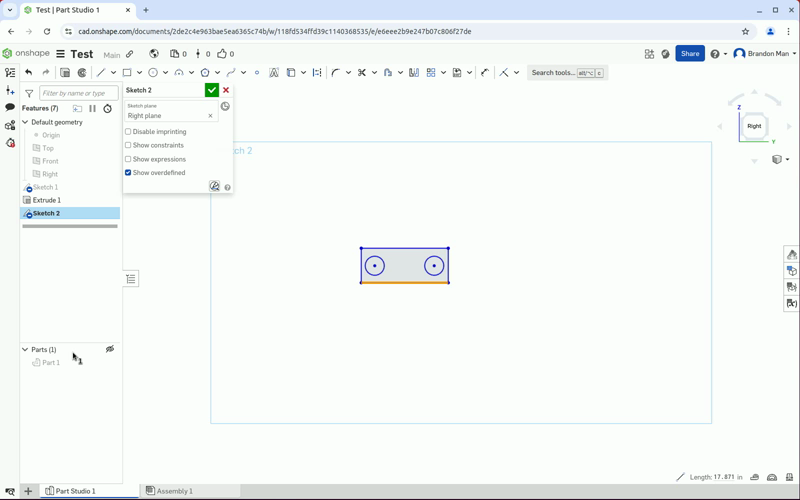
key(shift+y)
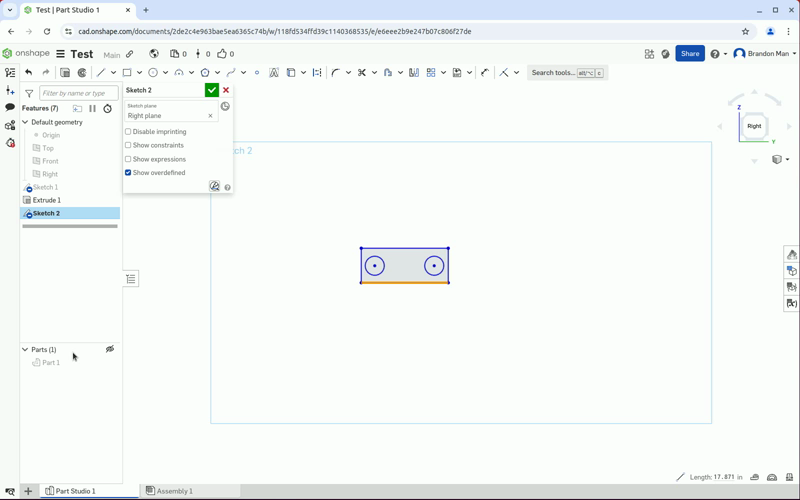
key(shift+e)
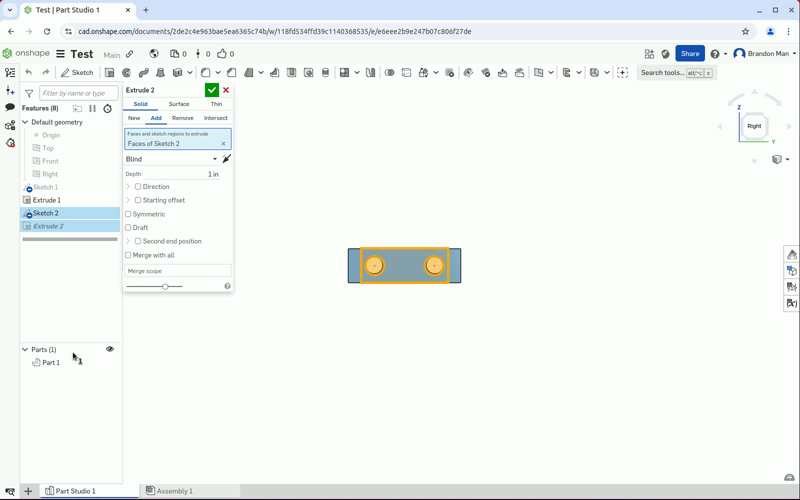
mouse_move(143, 106)
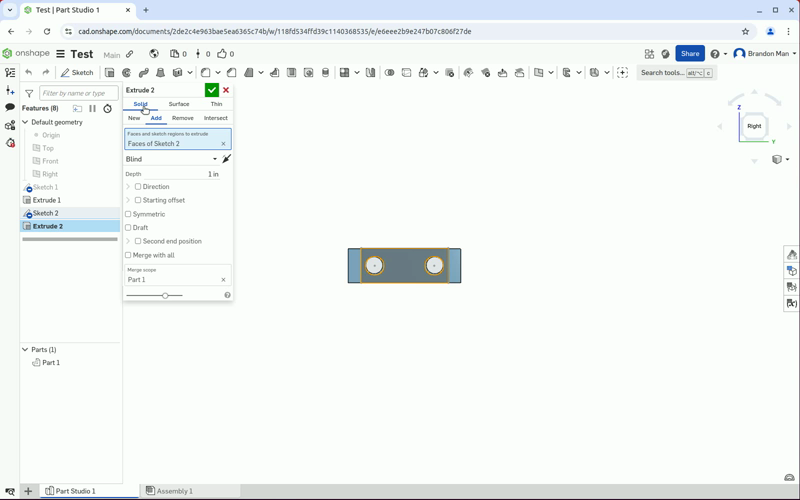
click(143, 106)
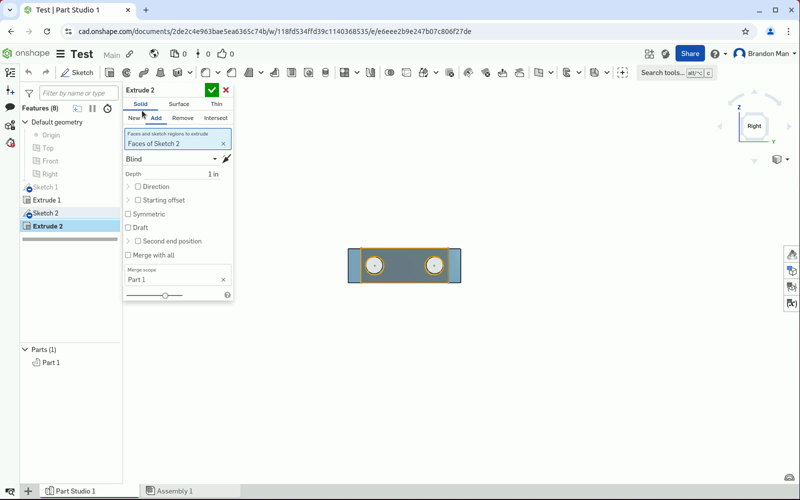
mouse_move(137, 120)
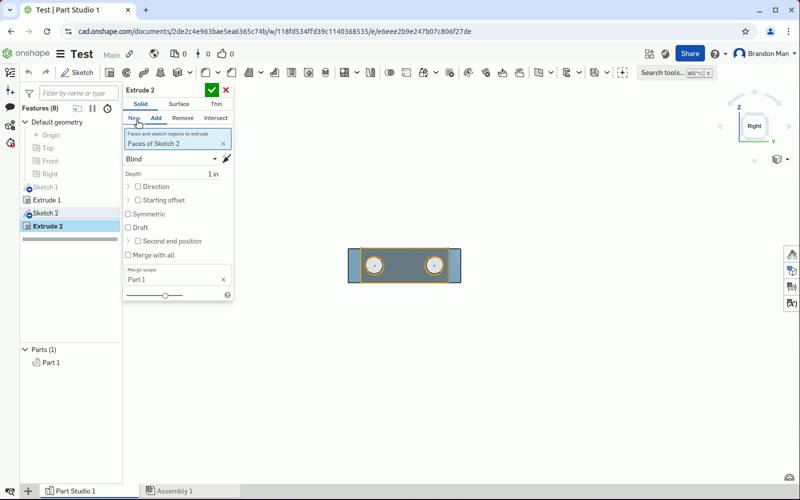
click(137, 120)
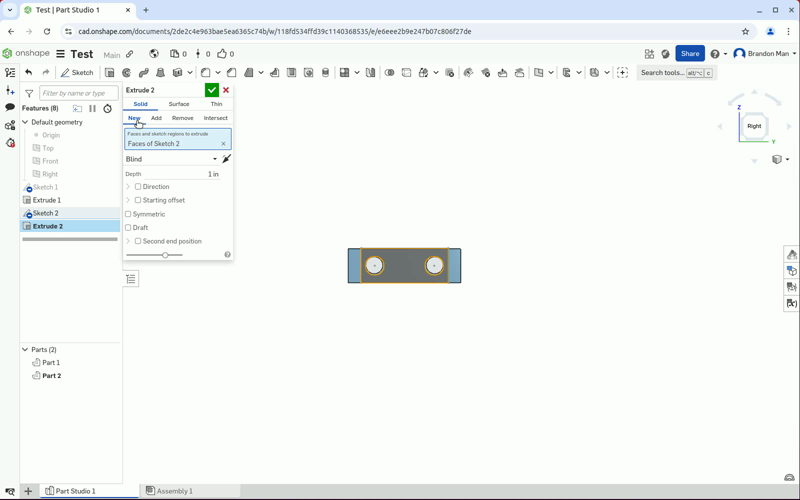
key(tab, 4)
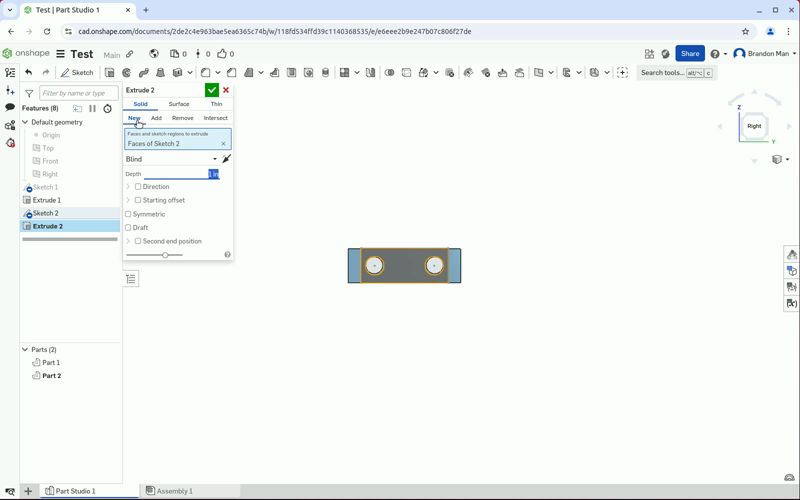
text(0.963)
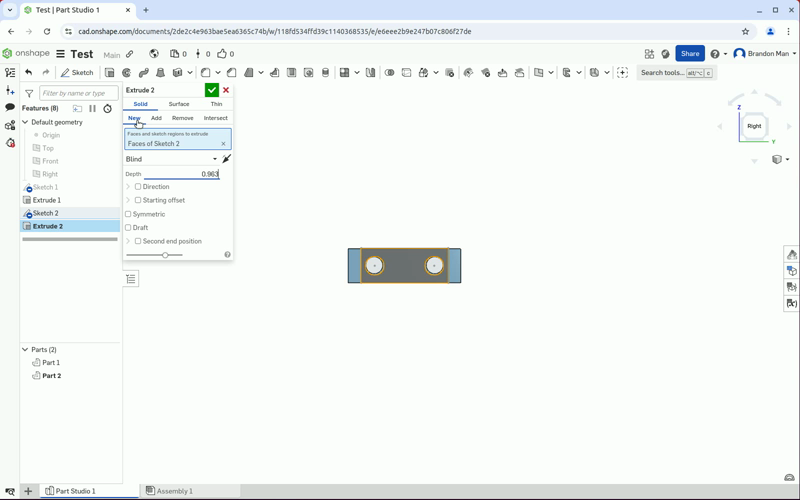
key(enter)
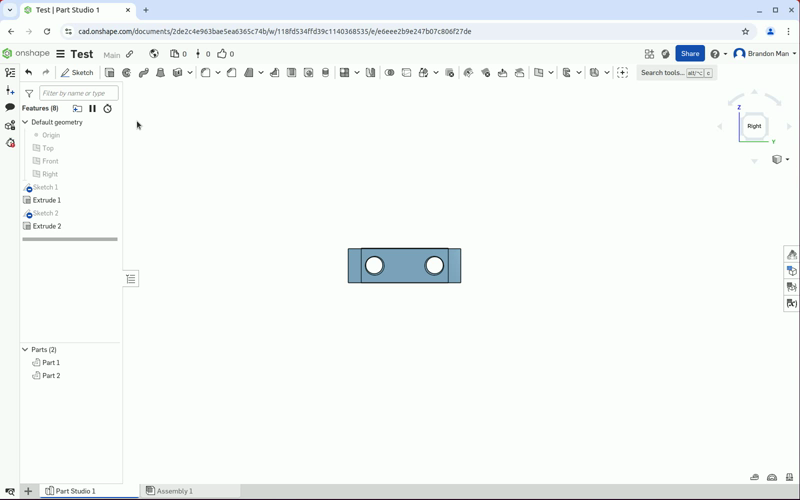
key(shift+h)
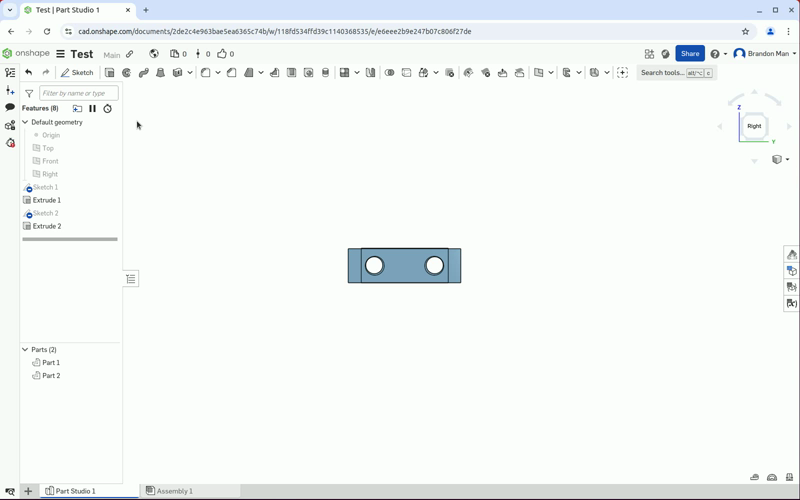
key(shift+h)
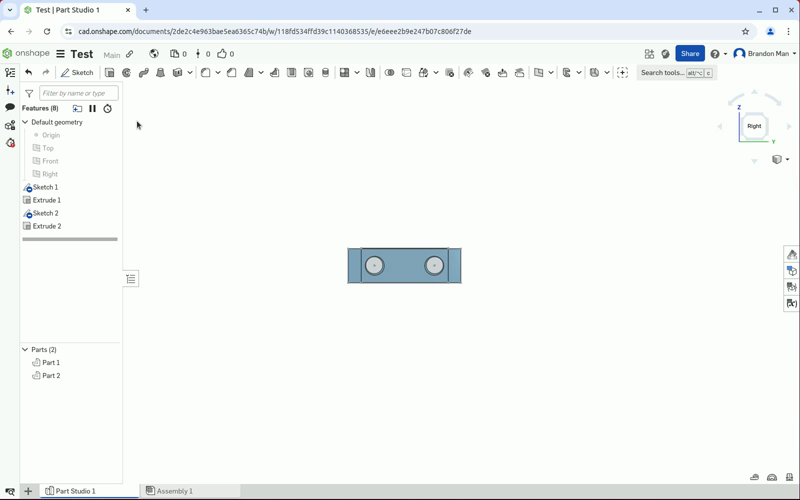
key(shift+7)
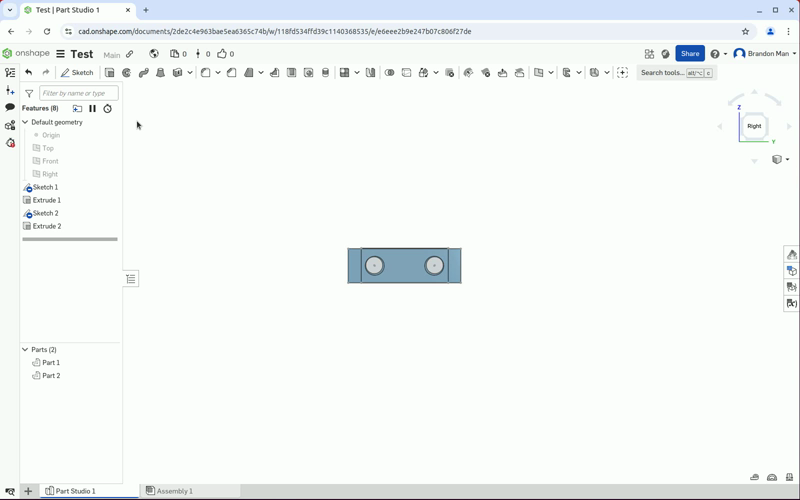
key(right, 2)
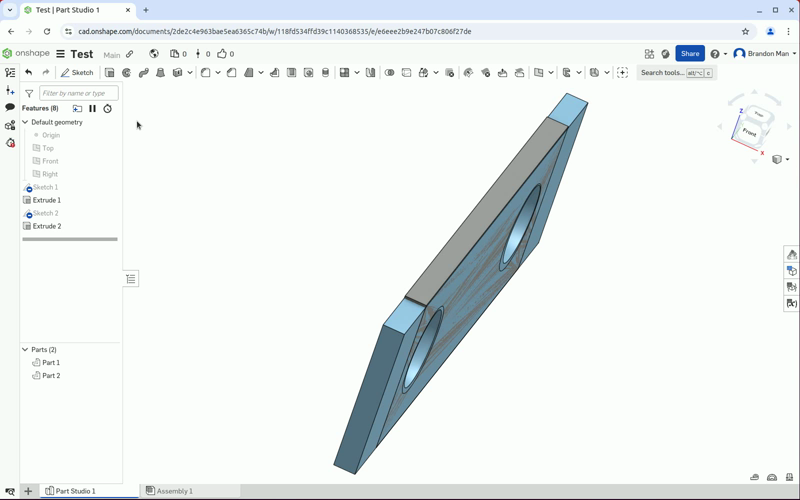
key(down, 2)
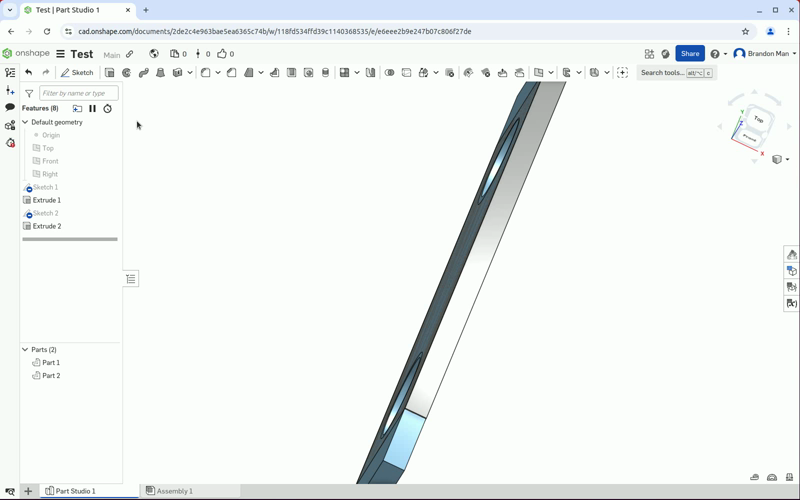
key(up, 2)
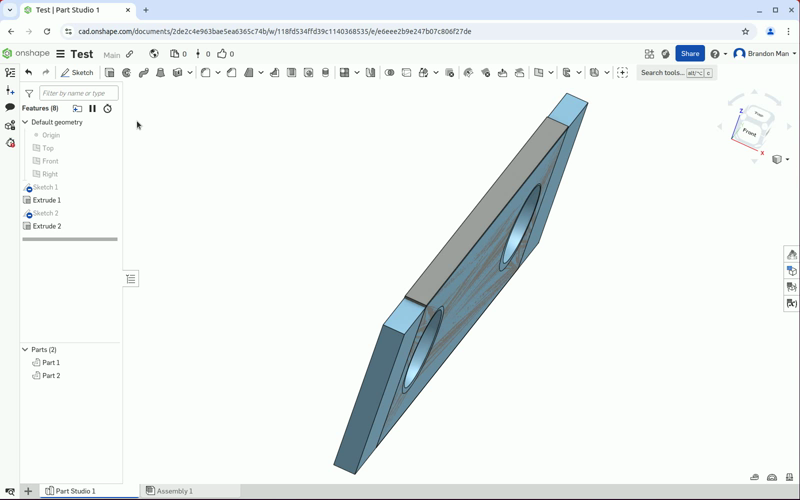
key(left, 2)
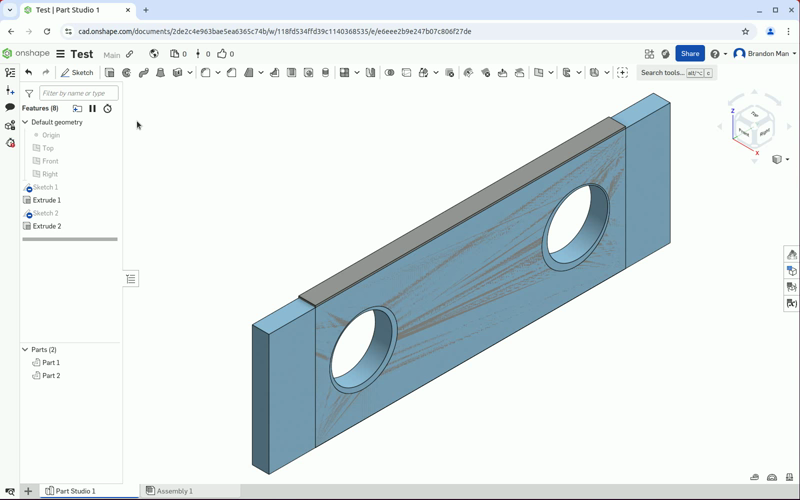
mouse_move(73, 189)
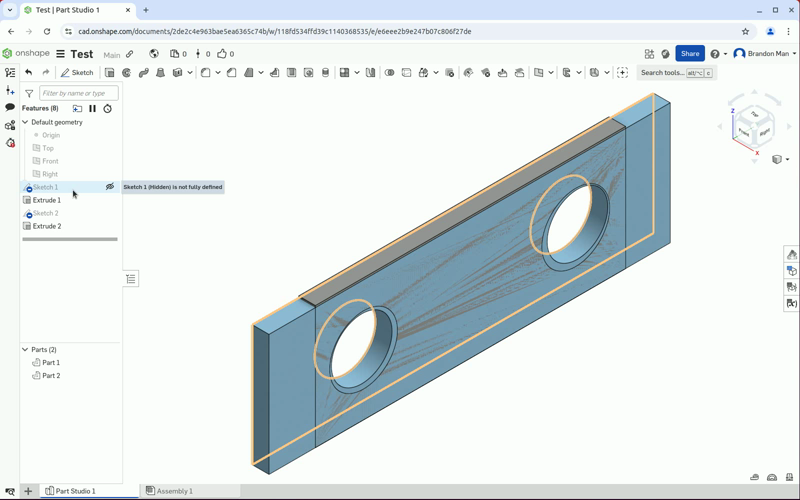
click(73, 189)